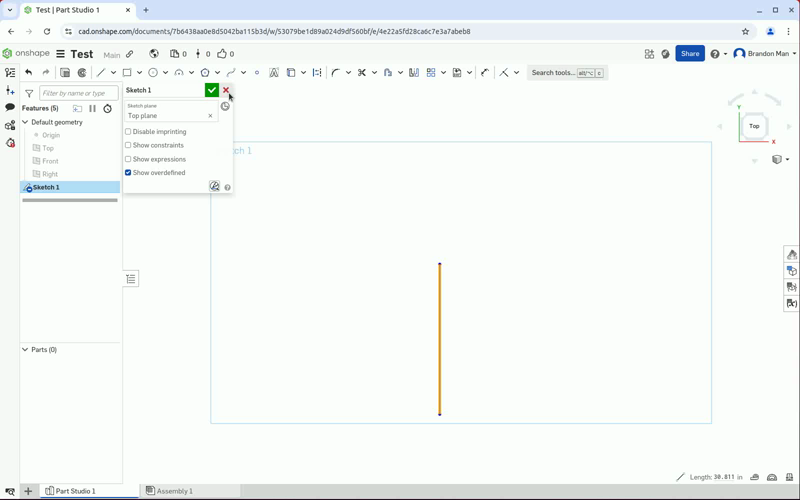
key(shift+h)
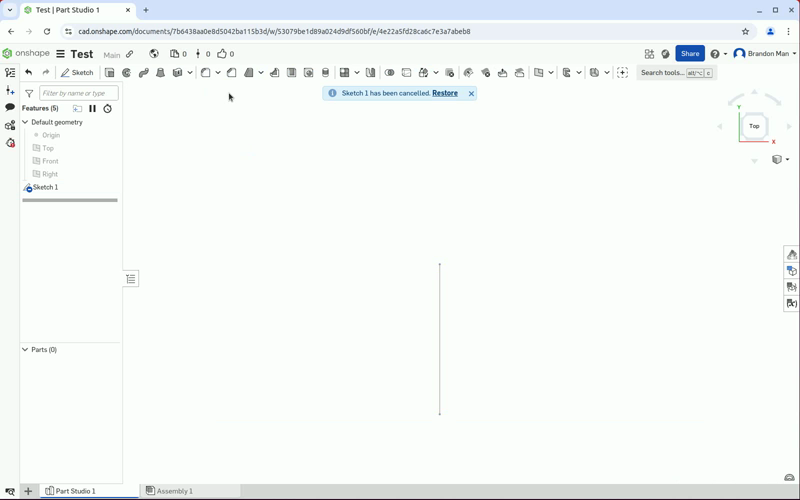
key(shift+s)
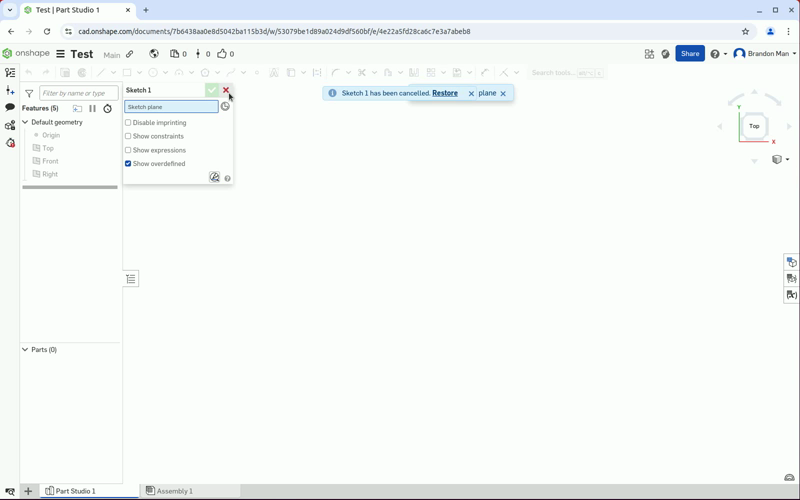
mouse_move(73, 150)
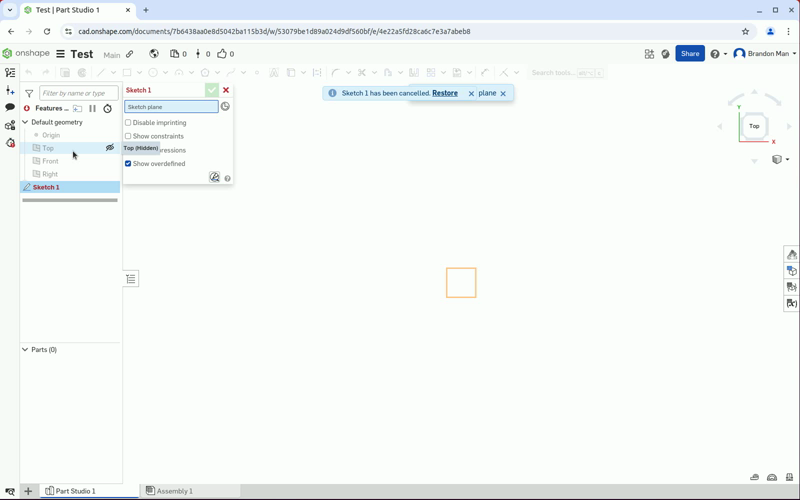
click(73, 150)
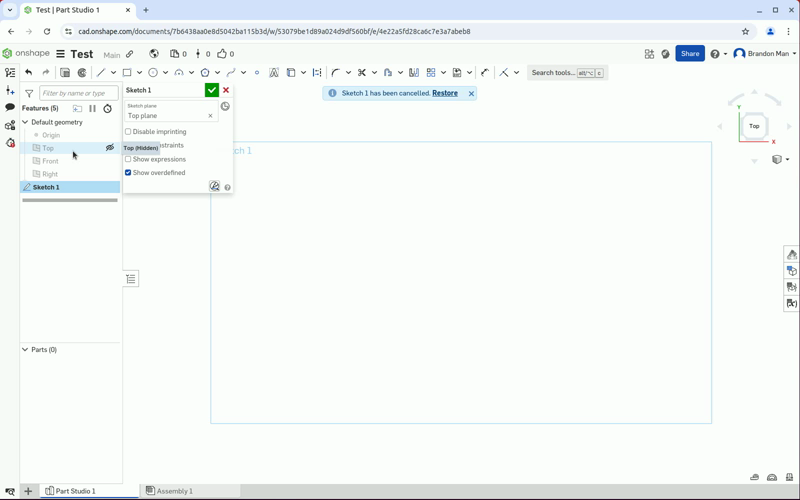
mouse_move(73, 352)
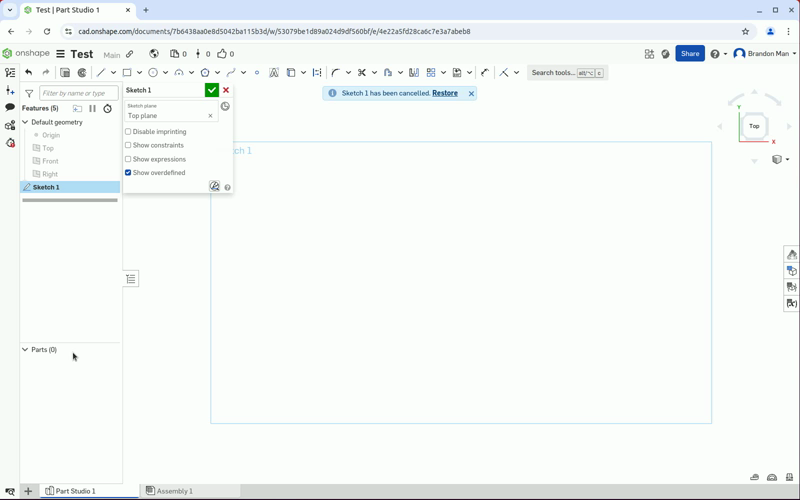
key(y)
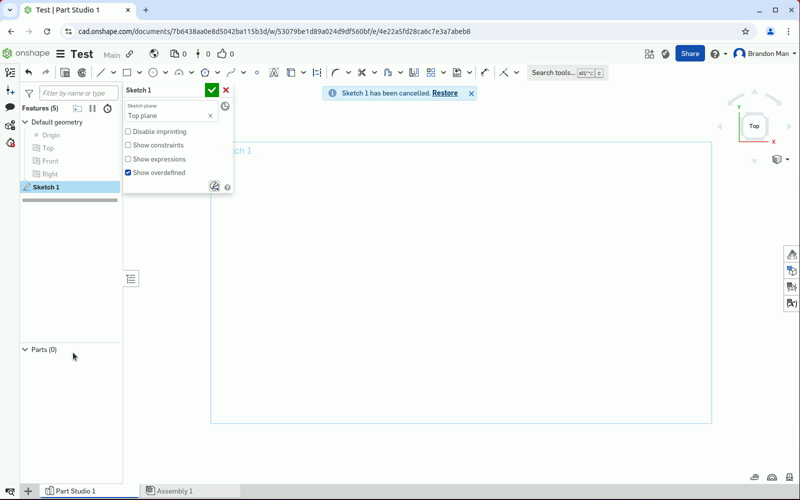
key(c)
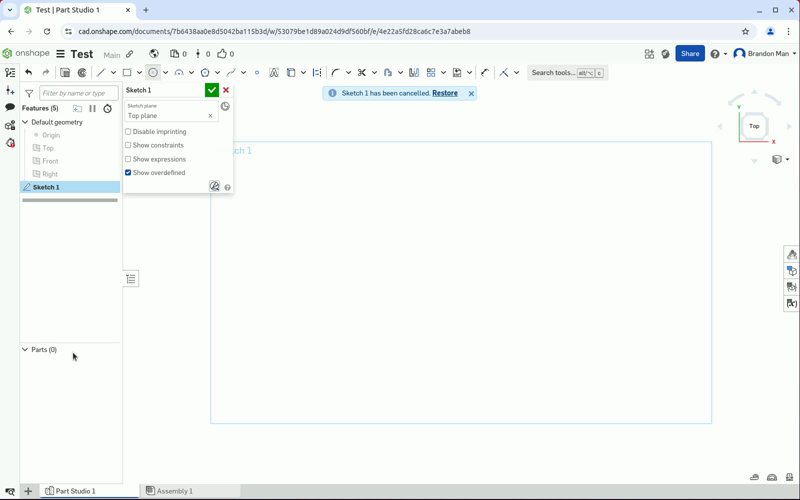
key_down(shift)
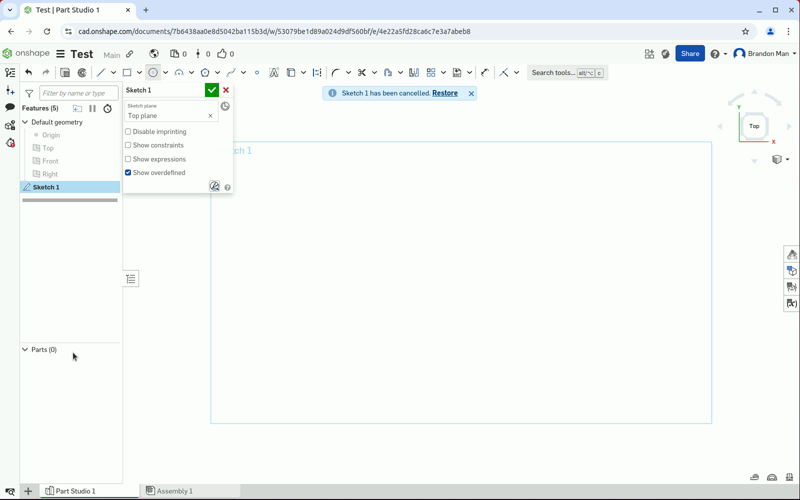
mouse_move(460, 282)
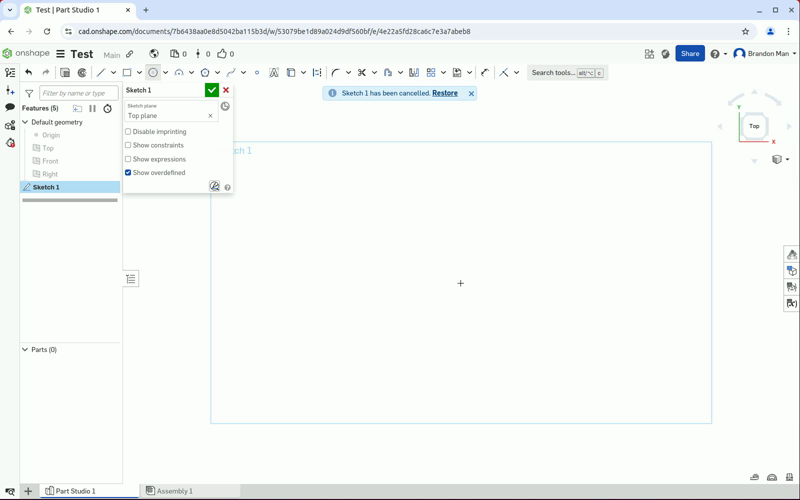
click(460, 282)
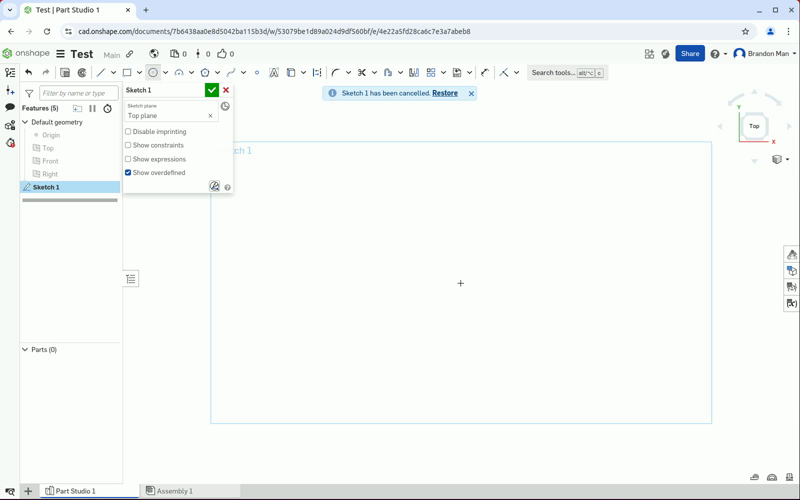
key_up(shift)
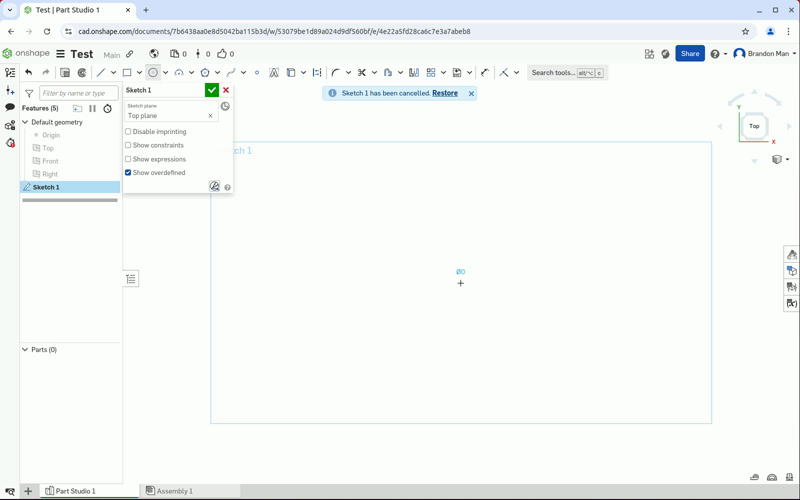
mouse_move(560, 282)
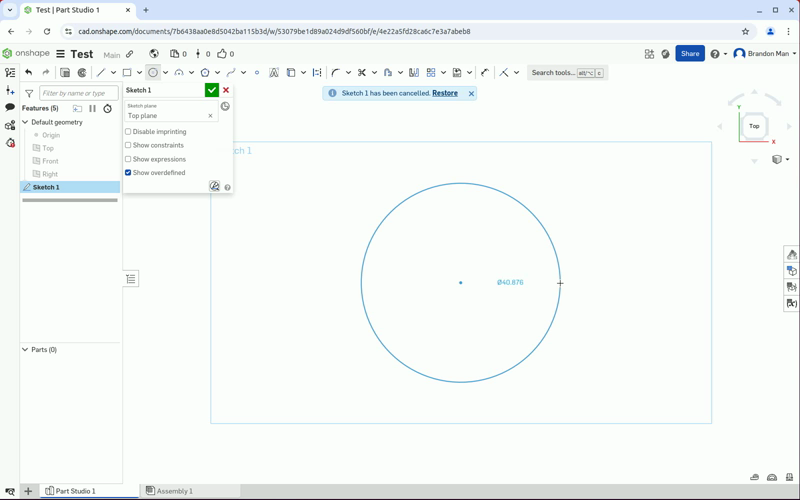
click(560, 282)
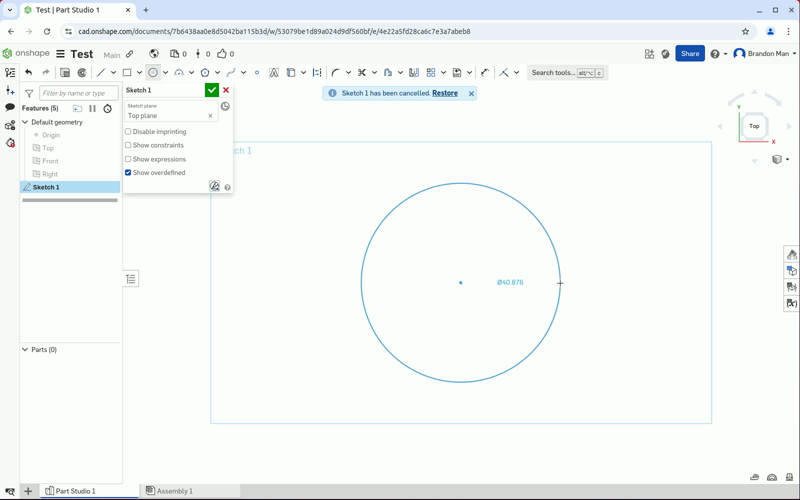
key(esc)
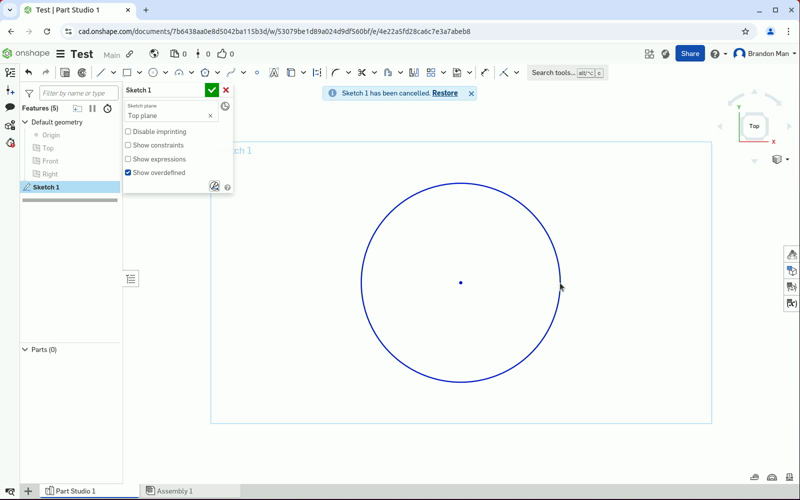
mouse_move(484, 256)
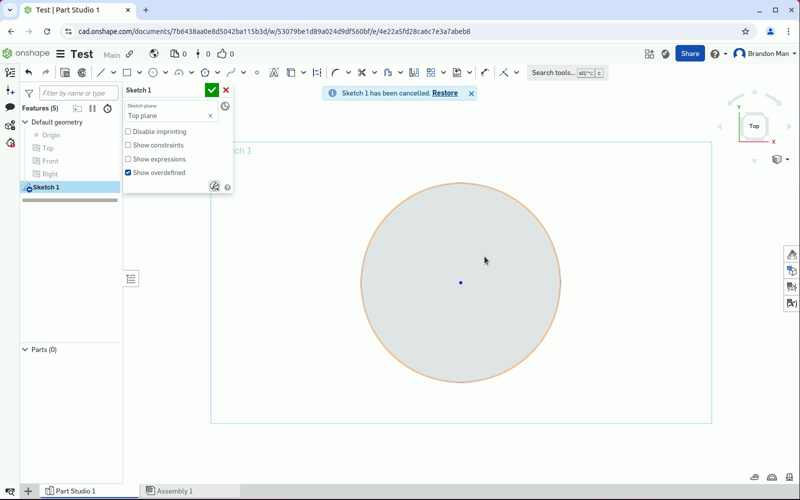
click(484, 256)
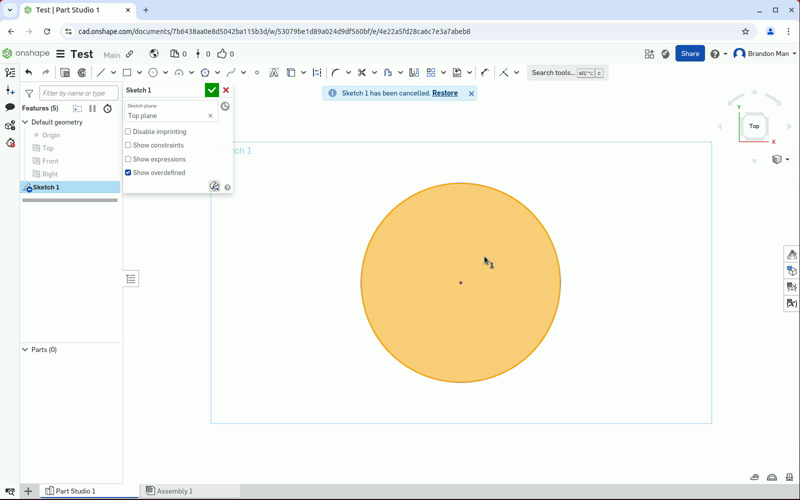
mouse_move(73, 352)
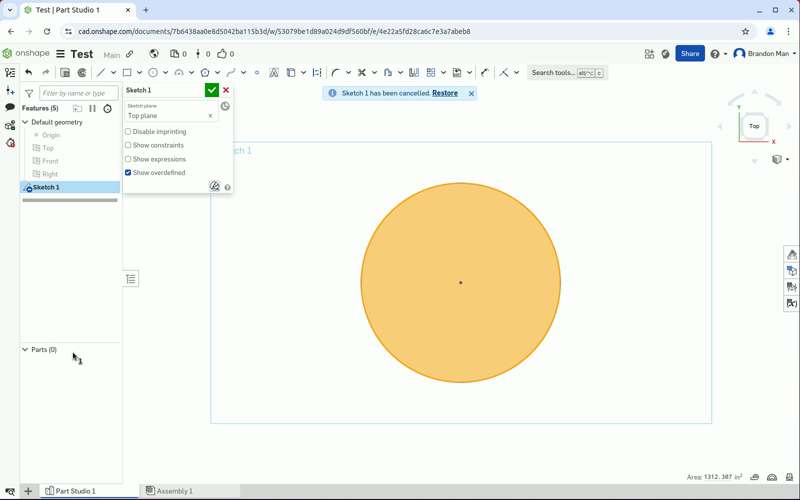
key(shift+y)
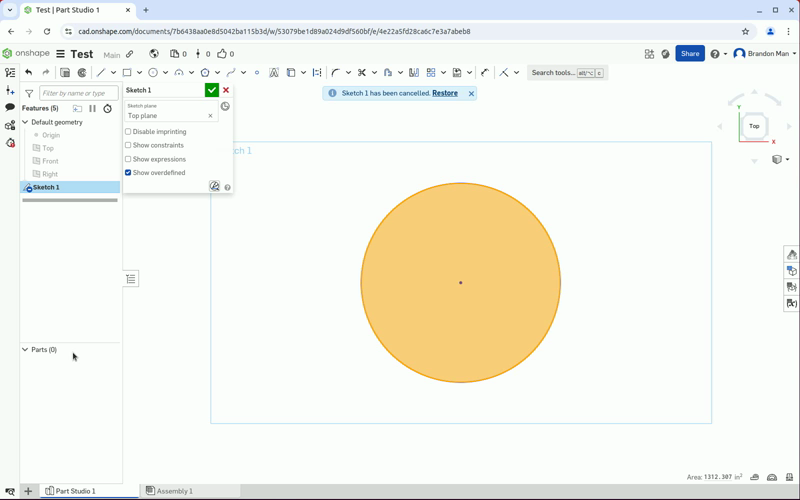
key(shift+e)
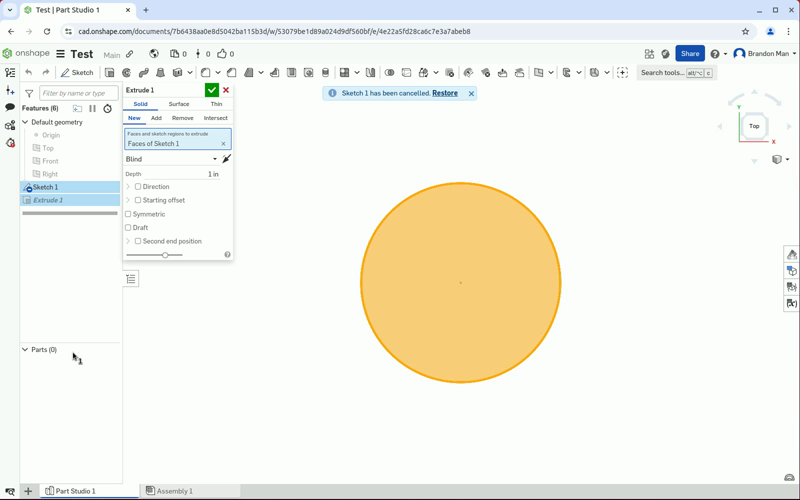
mouse_move(143, 106)
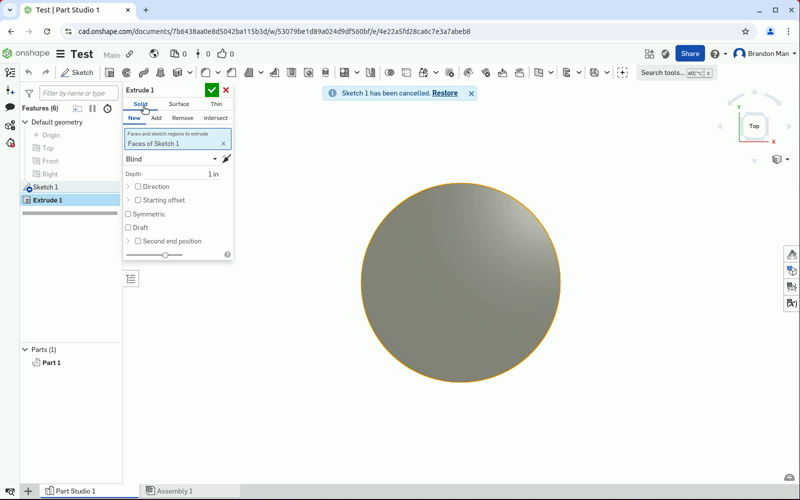
click(143, 106)
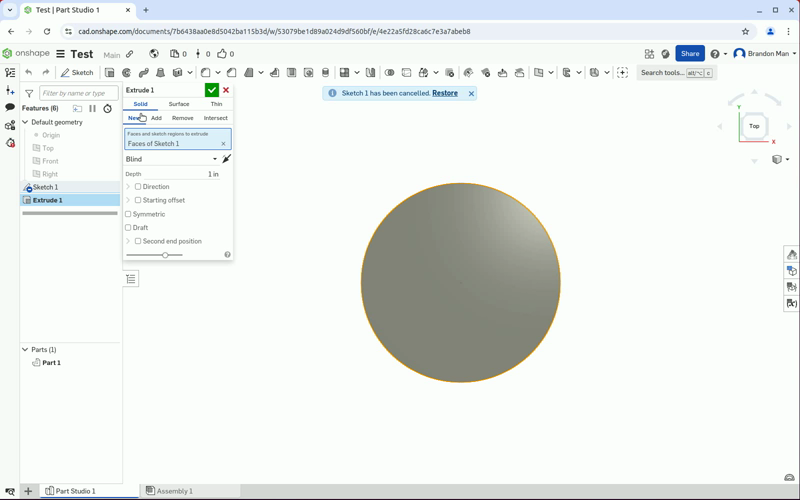
mouse_move(137, 120)
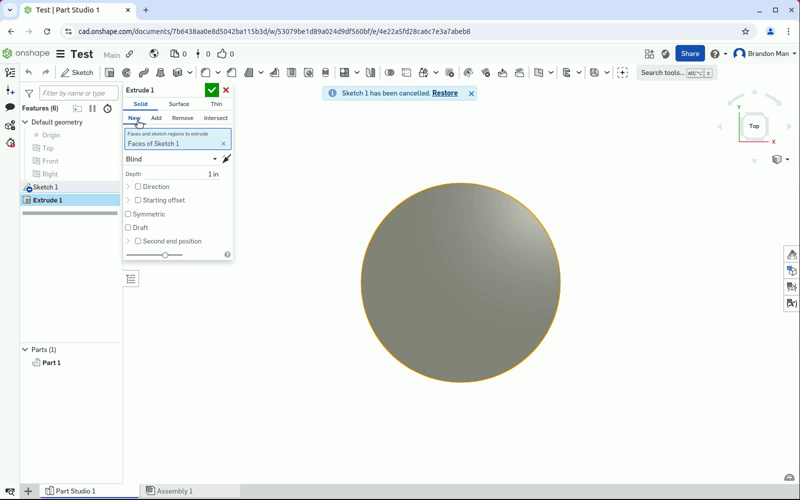
click(137, 120)
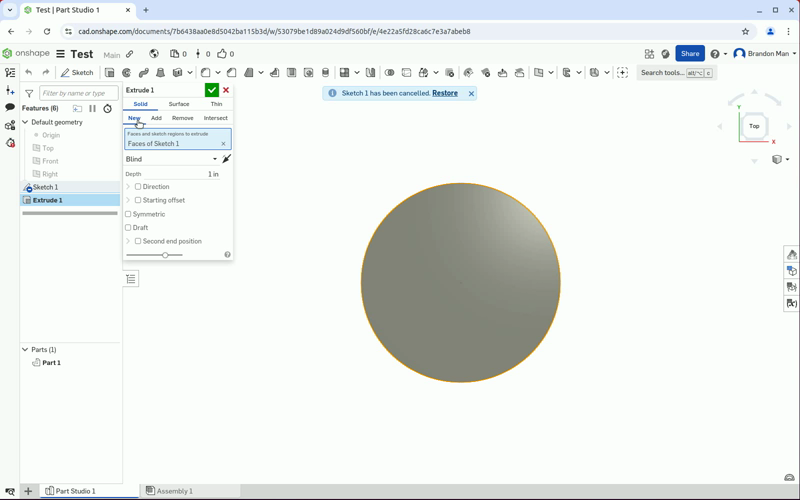
key(tab, 4)
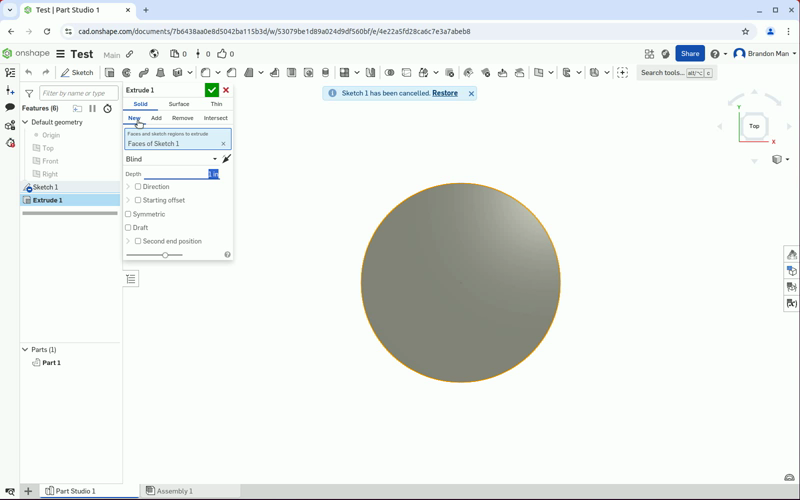
text(-3.37)
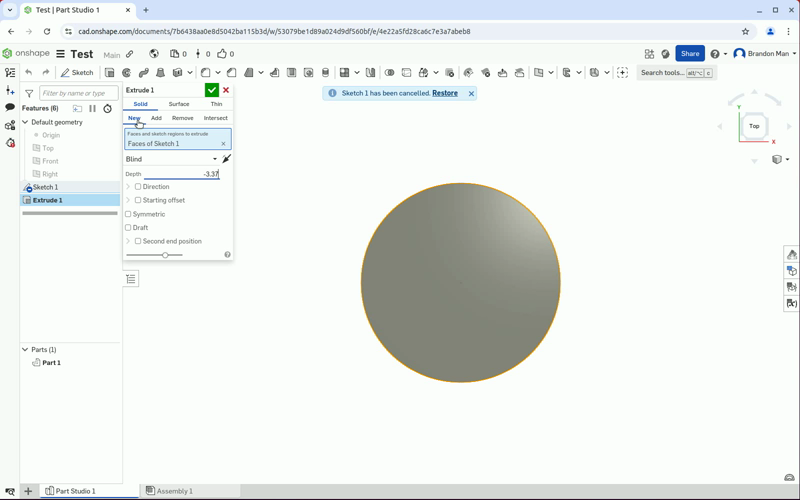
key(enter)
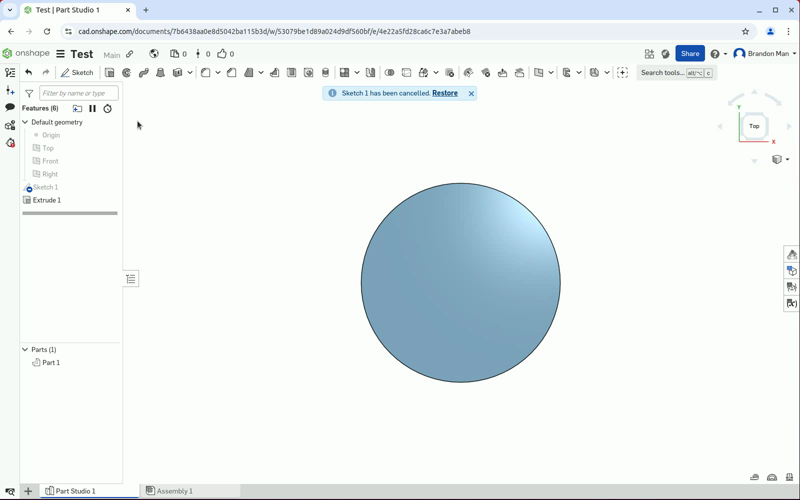
key(shift+h)
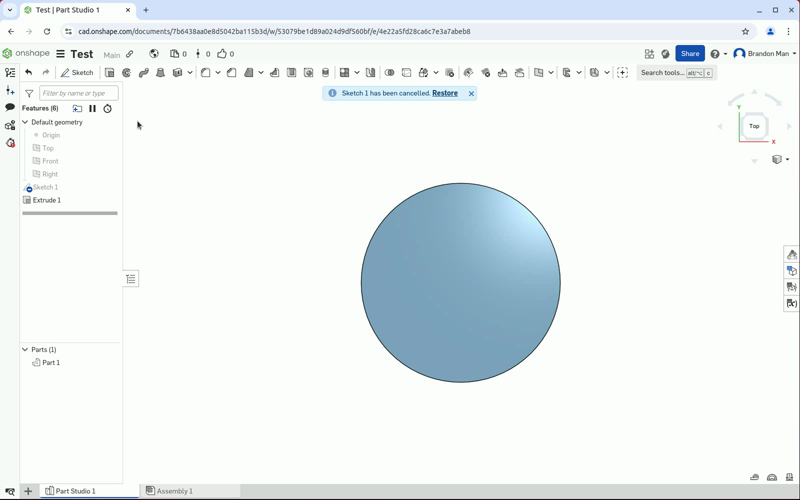
key(shift+h)
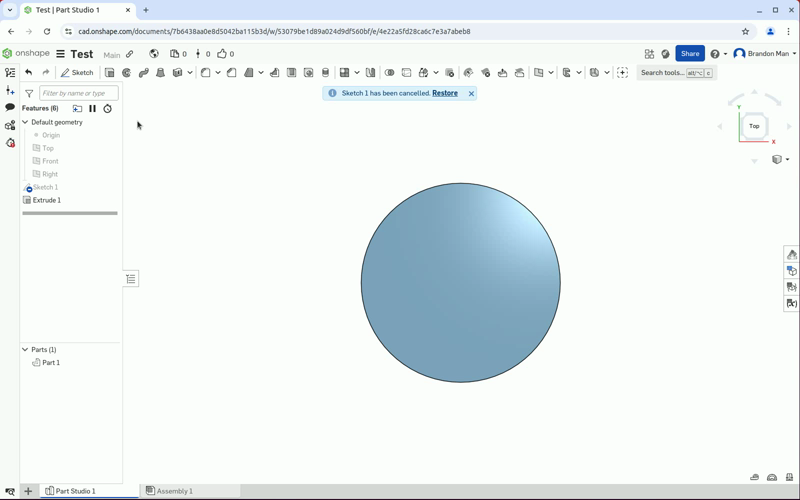
mouse_move(73, 189)
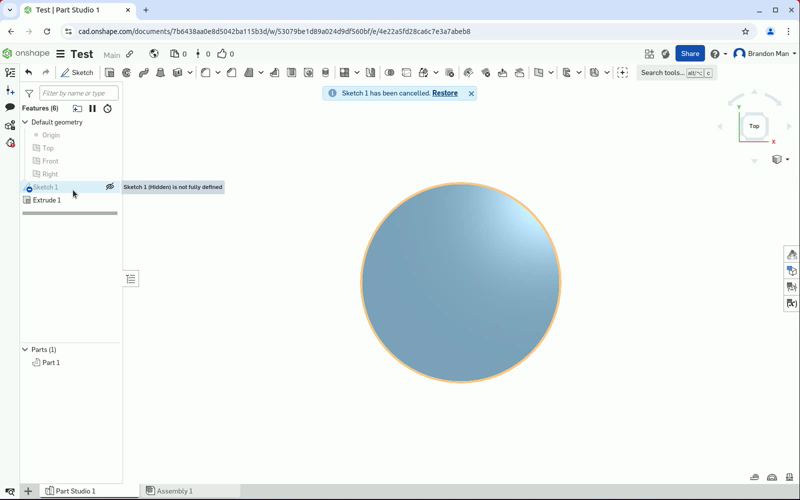
click(73, 189)
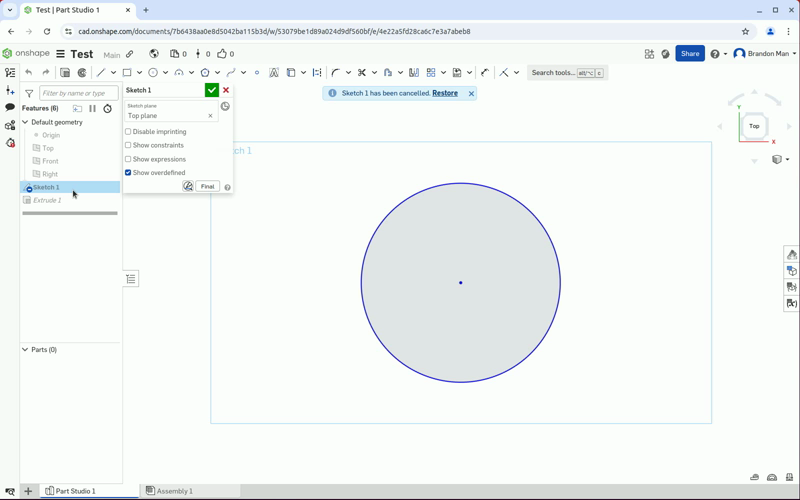
mouse_move(229, 92)
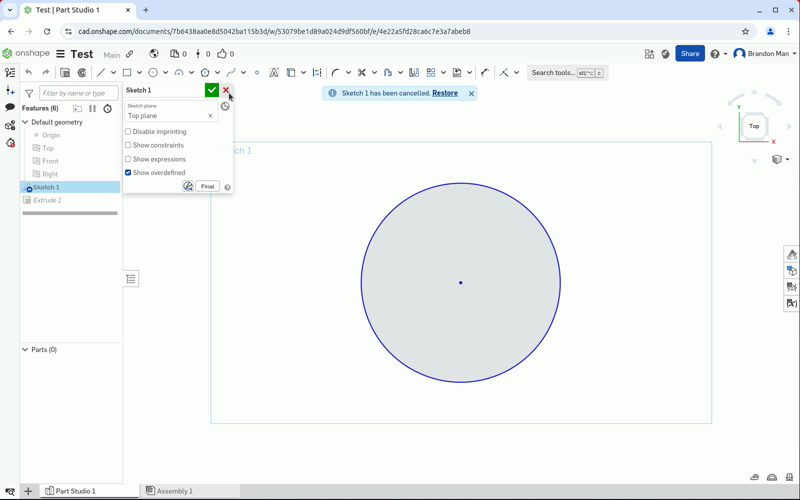
click(229, 92)
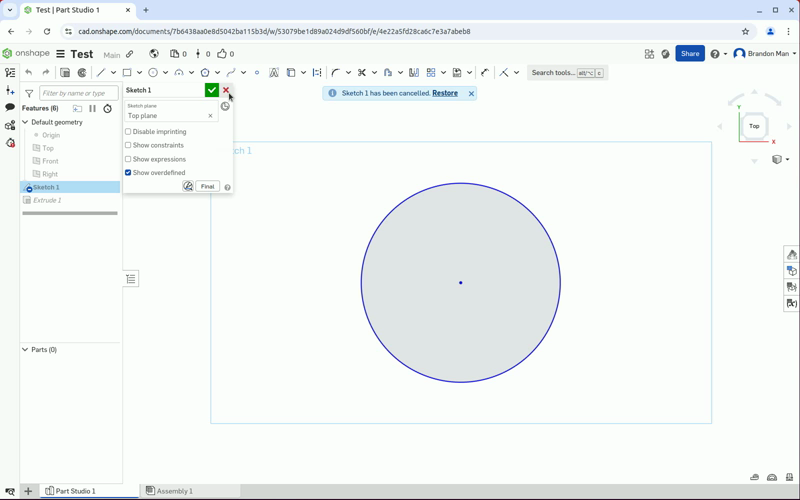
key(shift+s)
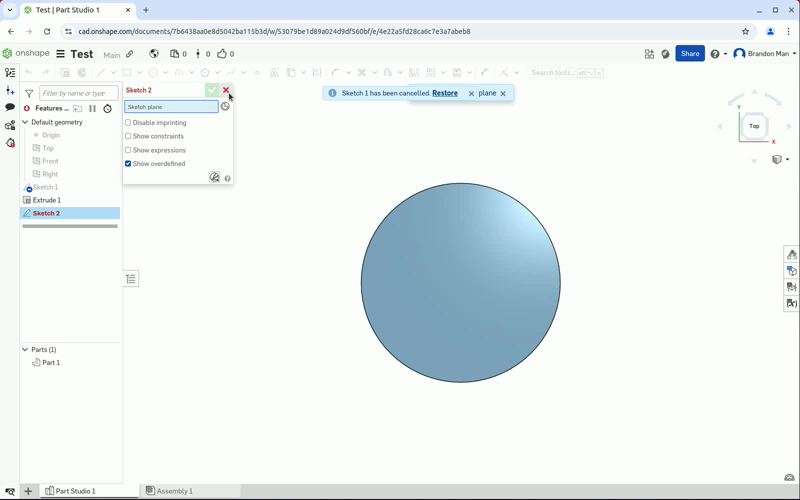
mouse_move(73, 150)
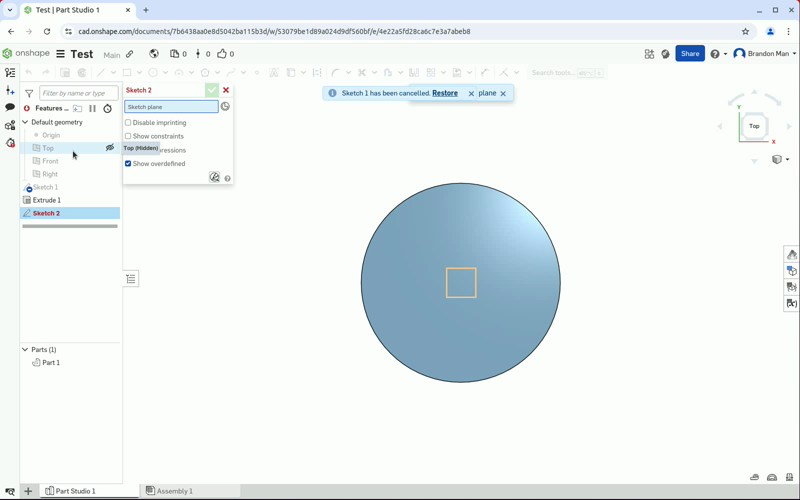
click(73, 150)
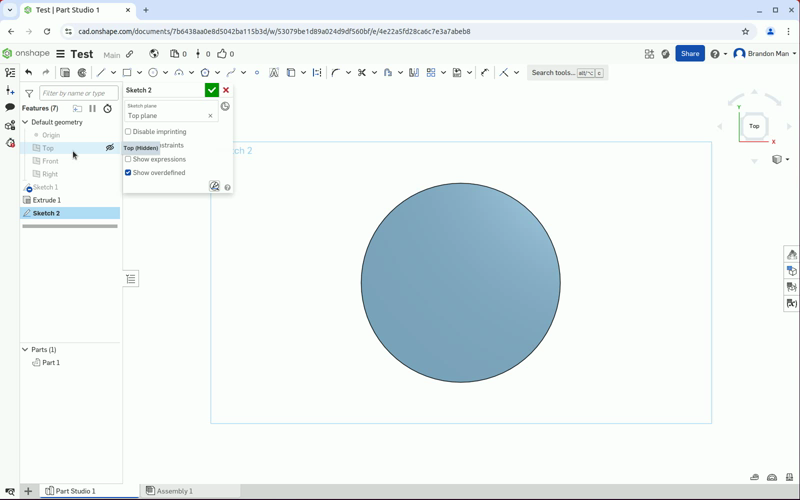
mouse_move(73, 352)
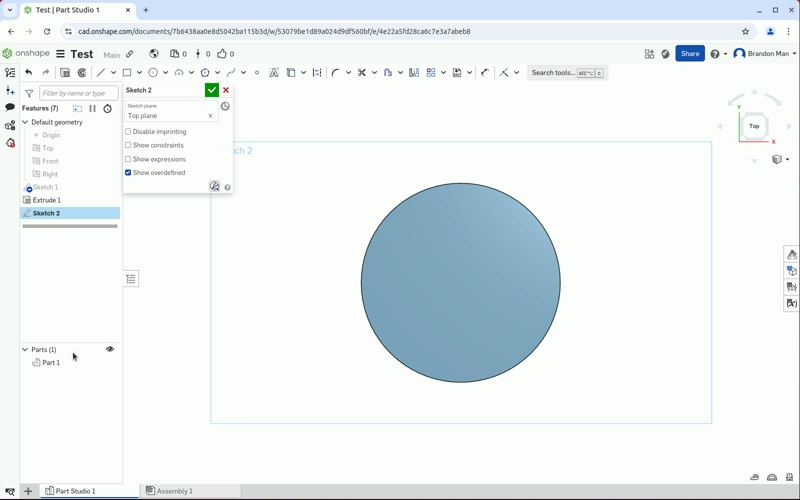
key(y)
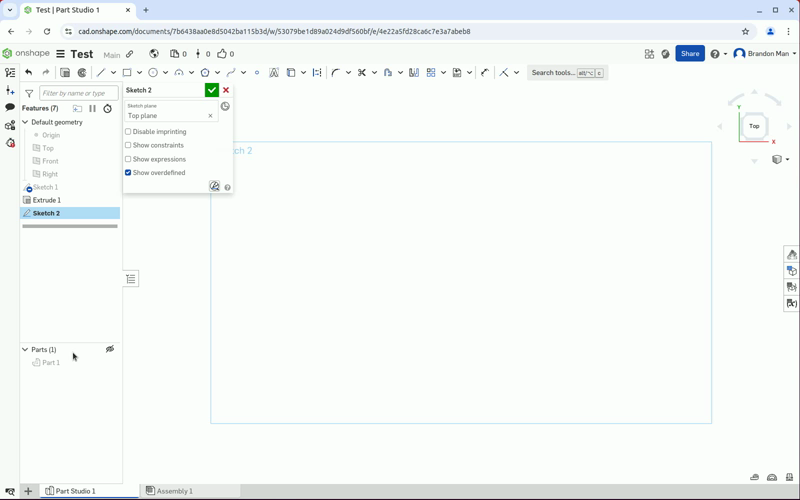
key(c)
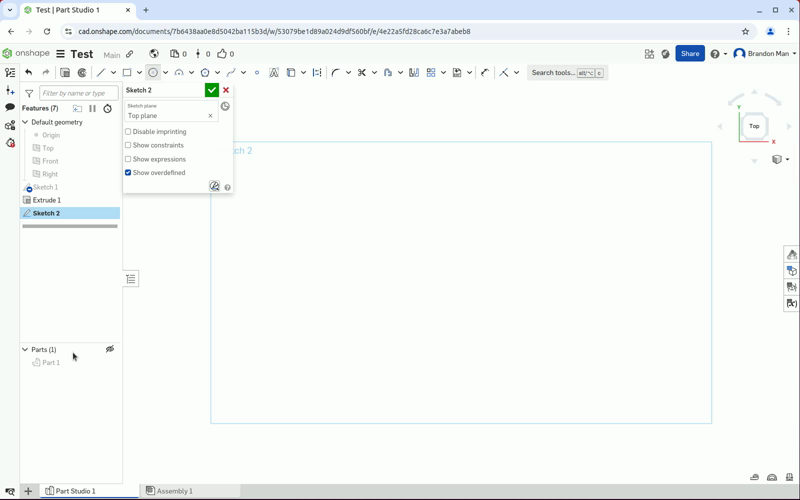
key_down(shift)
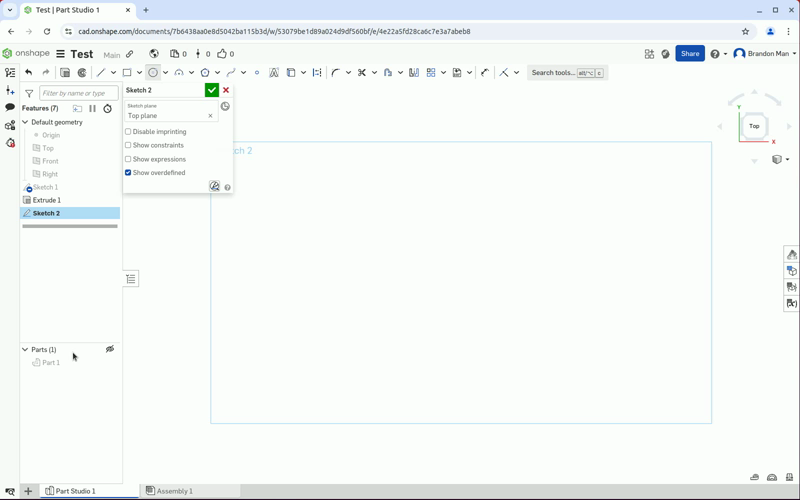
mouse_move(461, 282)
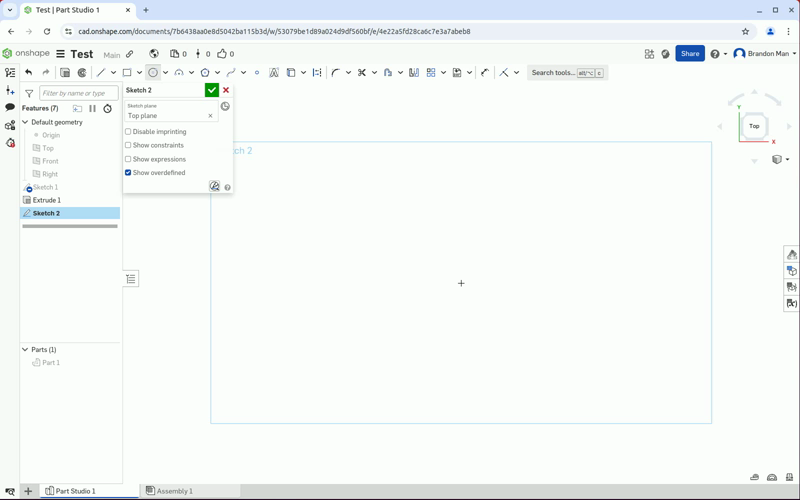
click(461, 282)
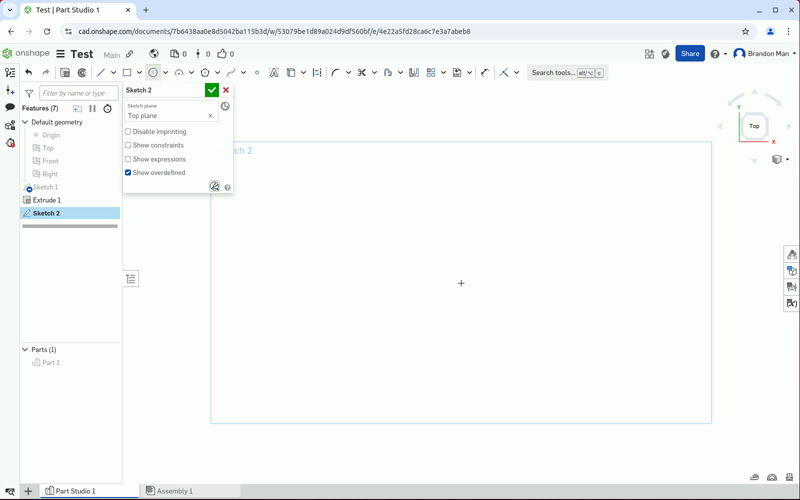
key_up(shift)
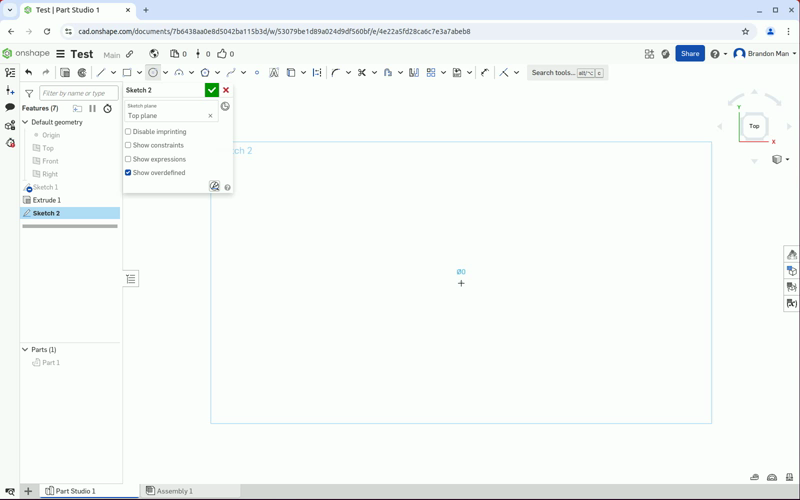
mouse_move(574, 282)
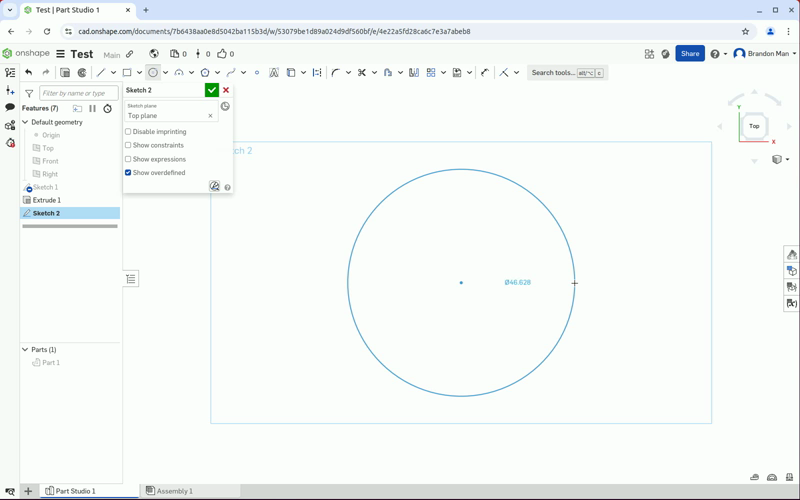
click(574, 282)
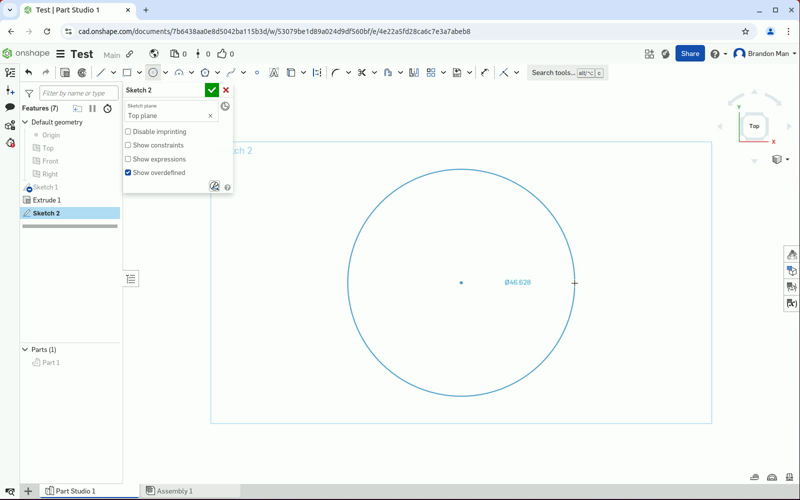
key(esc)
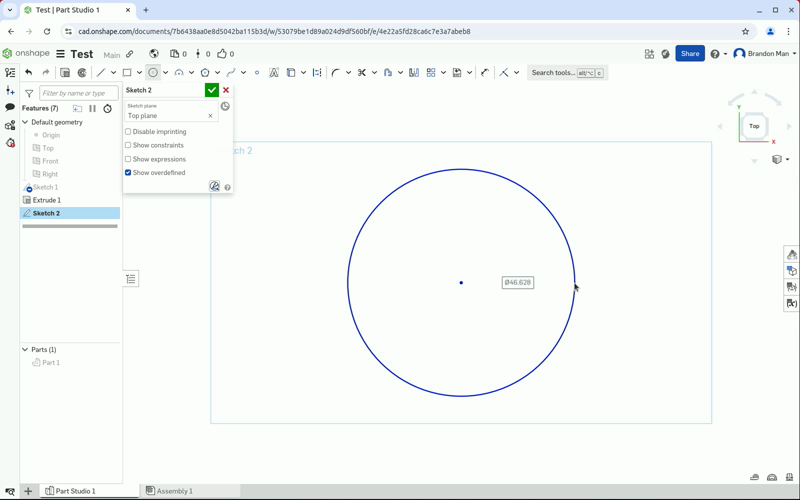
key(c)
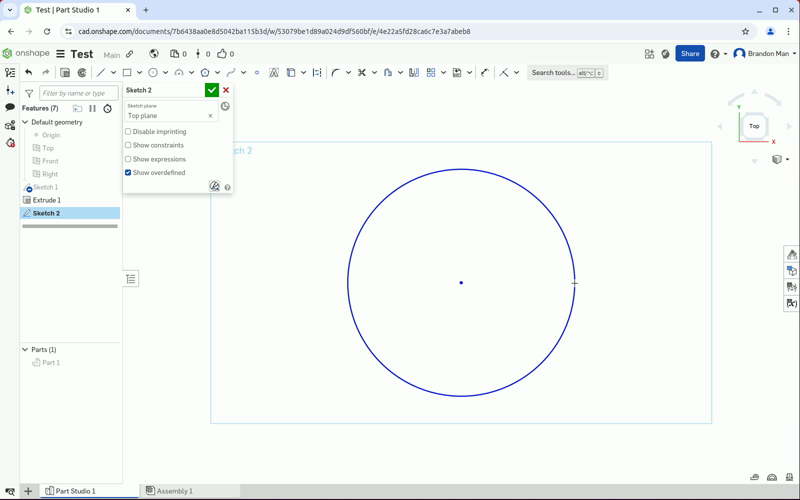
key_down(shift)
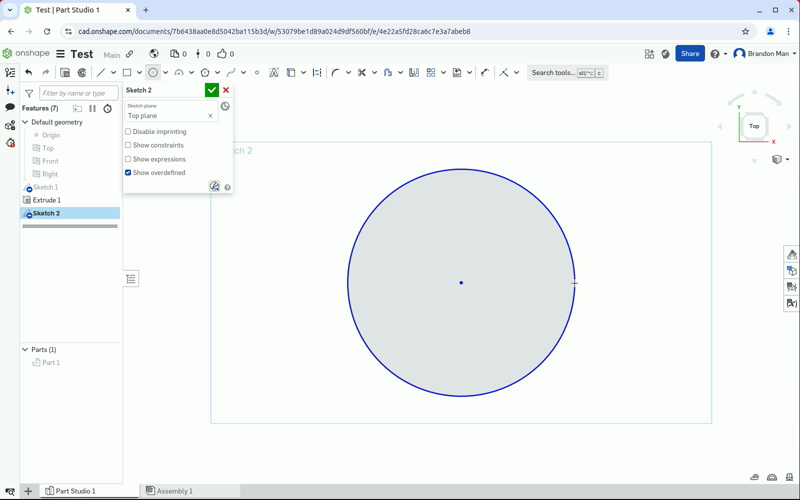
mouse_move(461, 282)
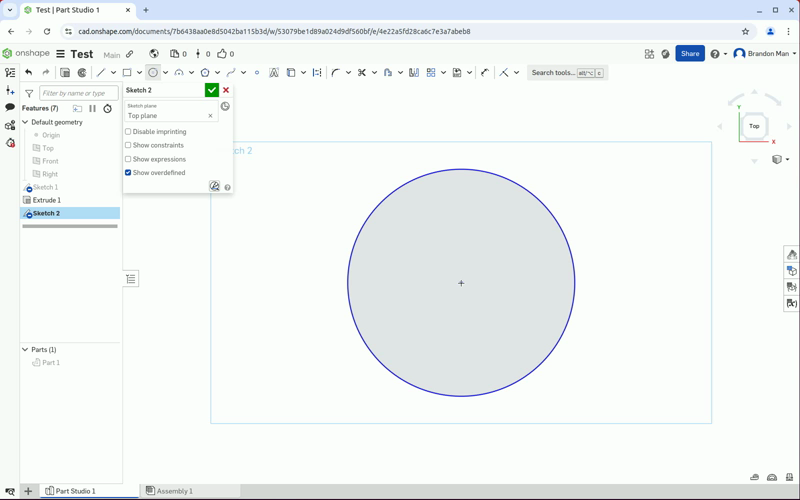
click(461, 282)
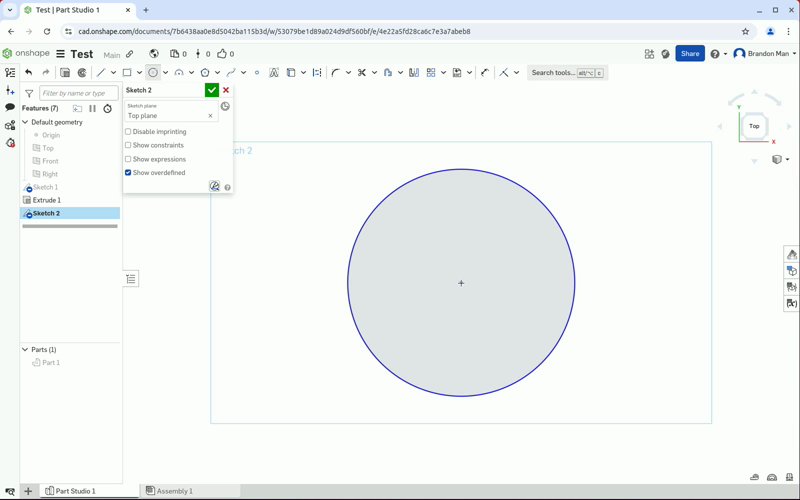
key_up(shift)
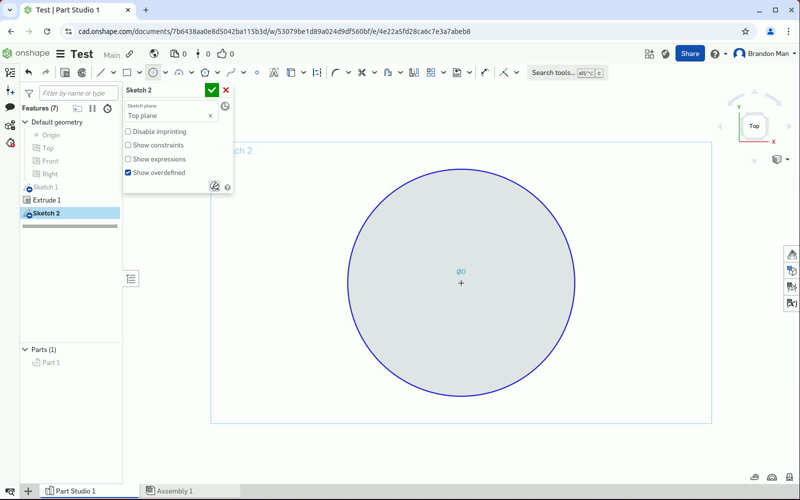
mouse_move(560, 282)
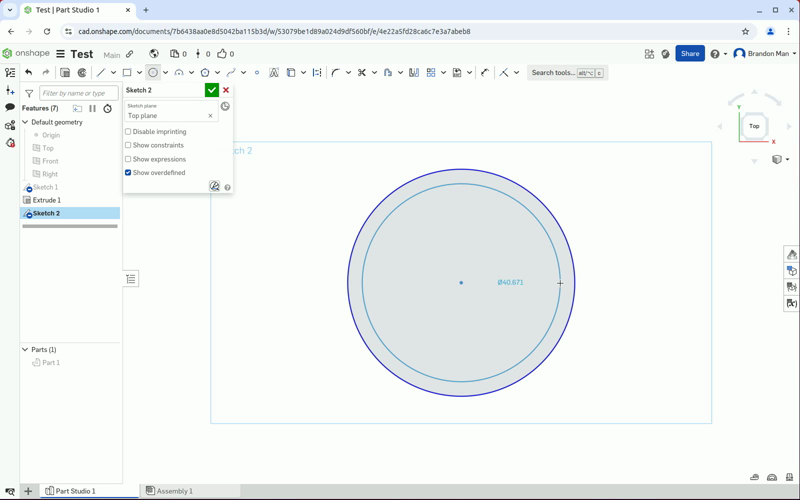
click(560, 282)
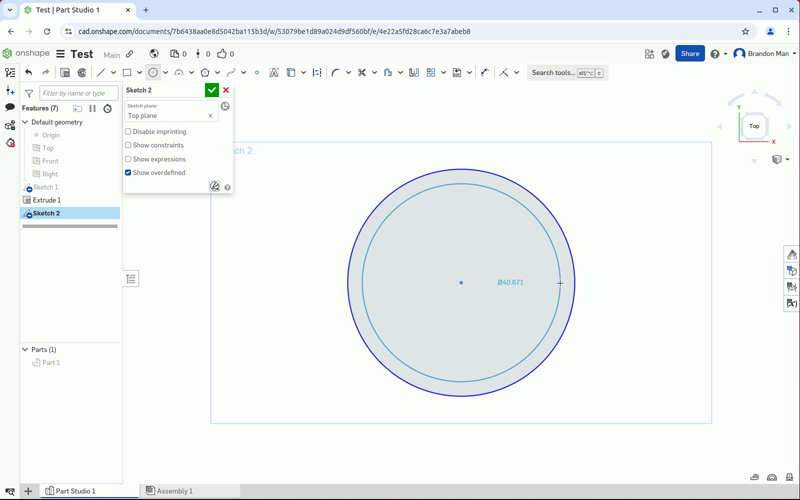
key(esc)
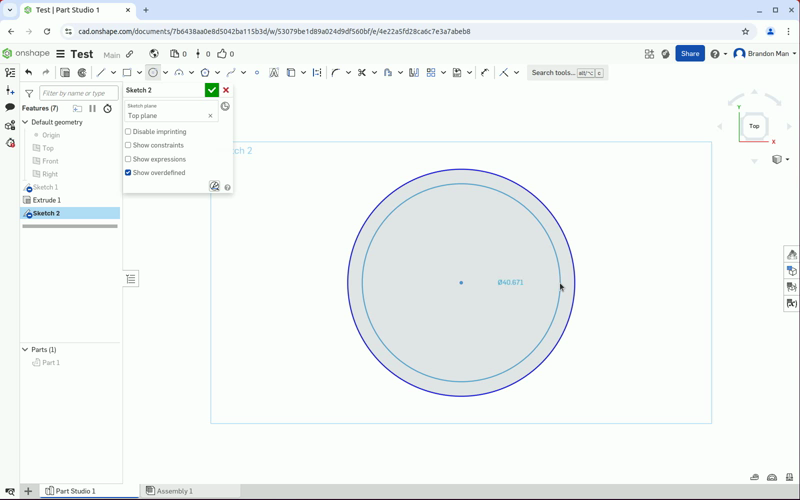
mouse_move(564, 255)
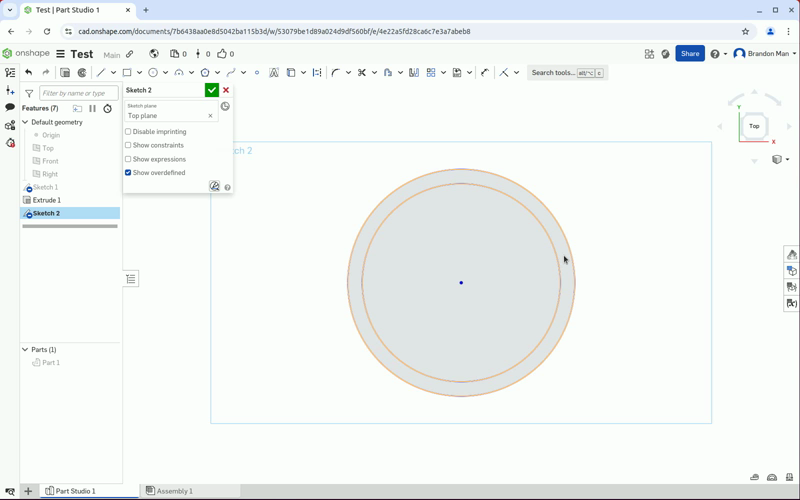
click(564, 255)
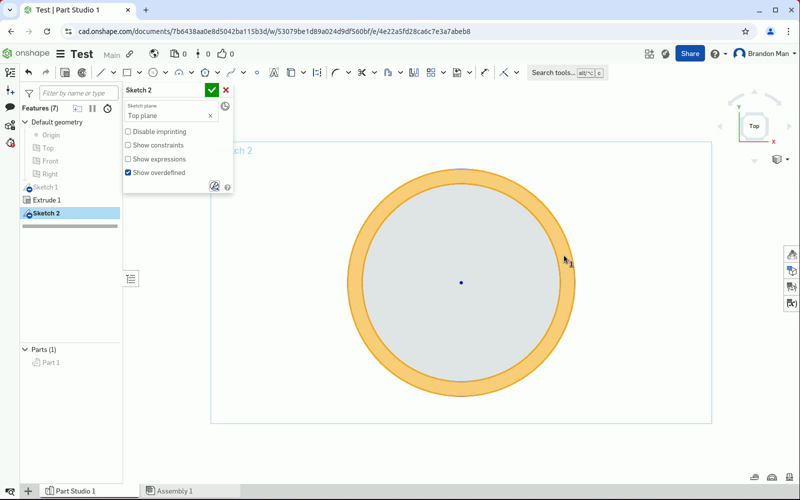
mouse_move(73, 352)
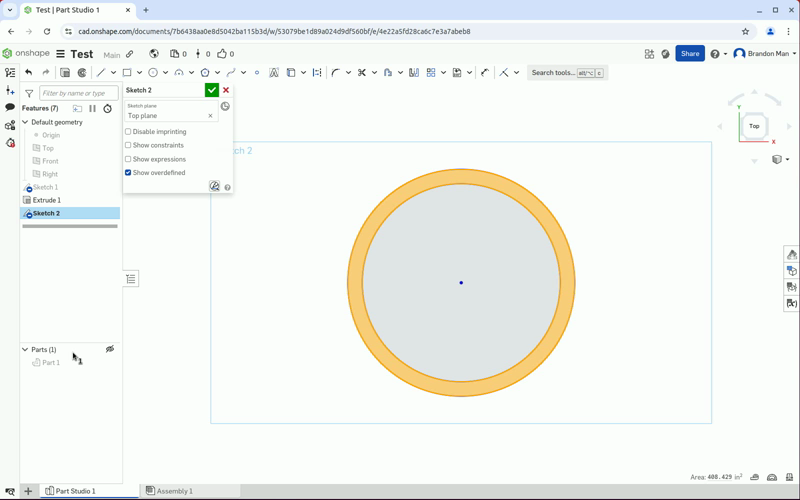
key(shift+y)
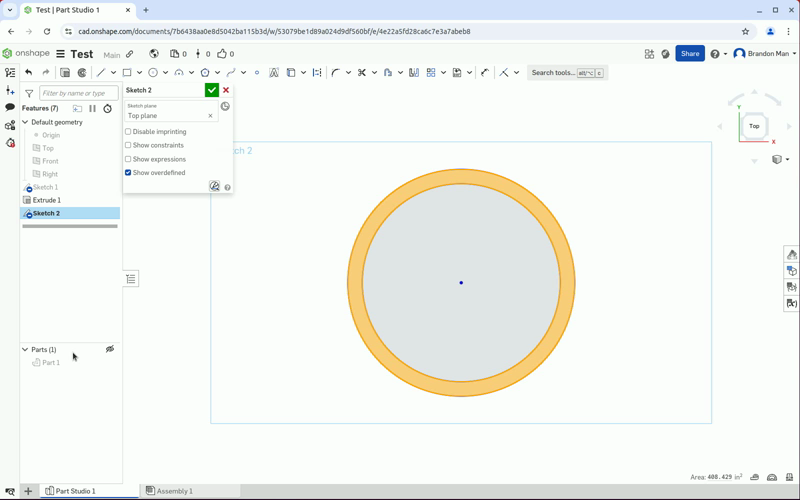
key(shift+e)
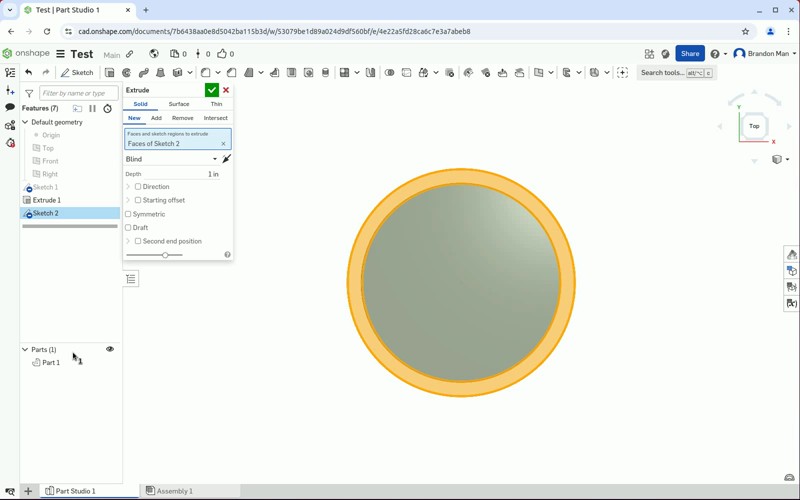
mouse_move(143, 106)
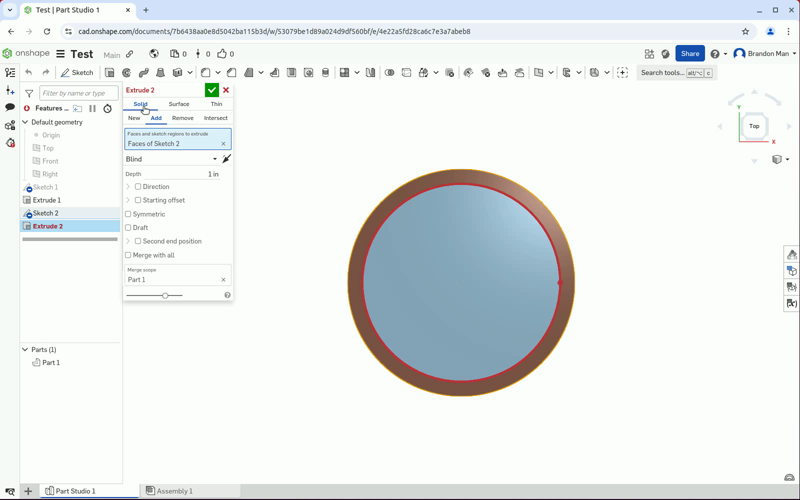
click(143, 106)
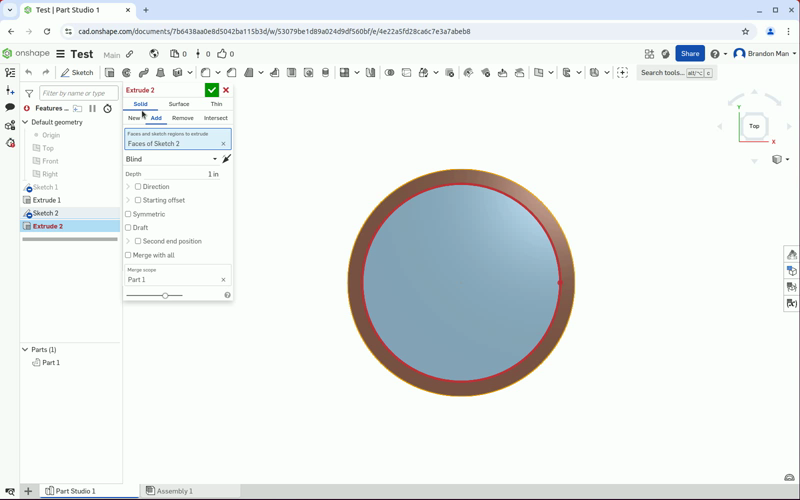
mouse_move(137, 120)
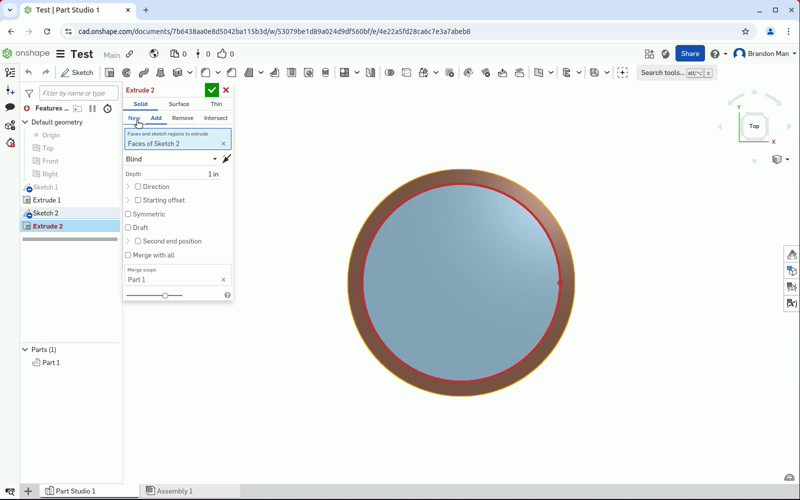
click(137, 120)
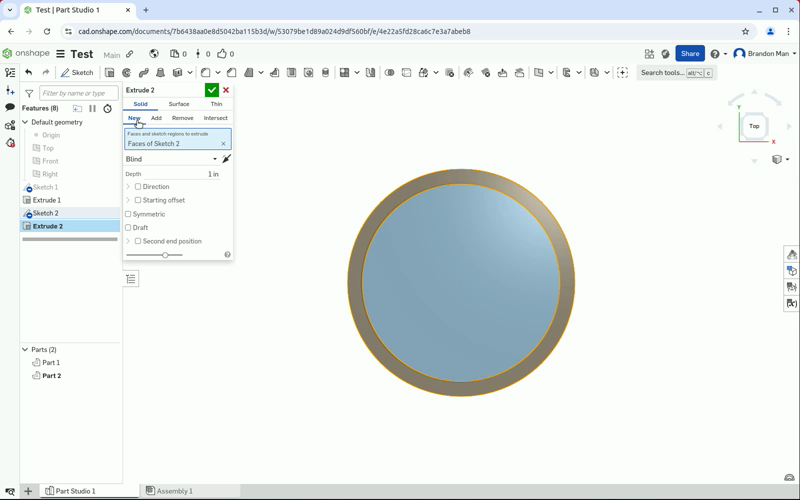
key(tab, 4)
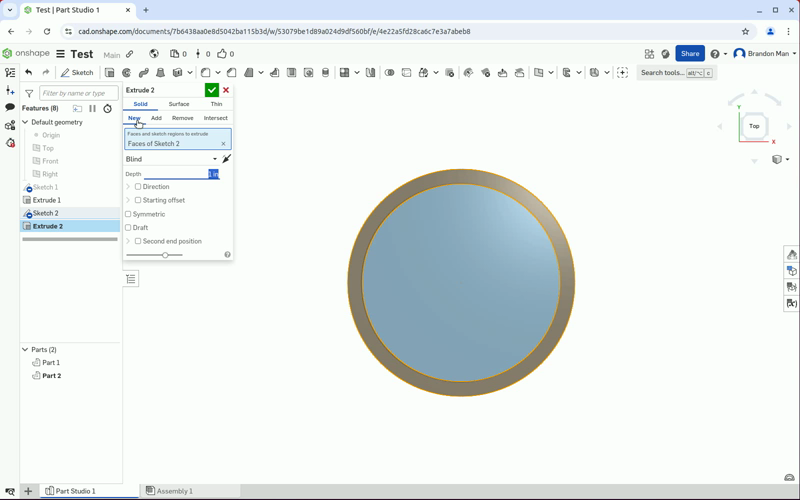
text(-3.37)
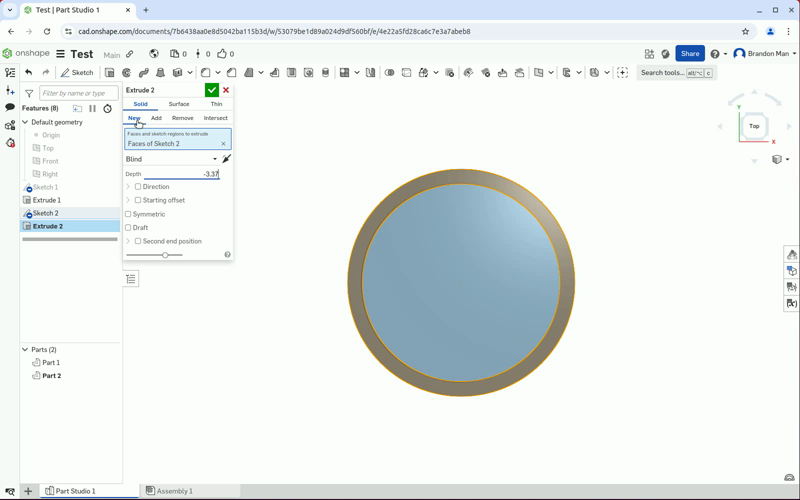
key(enter)
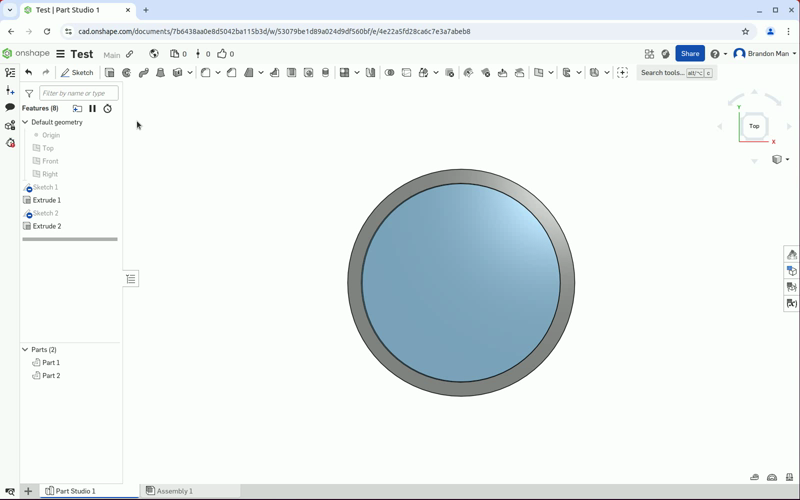
key(shift+h)
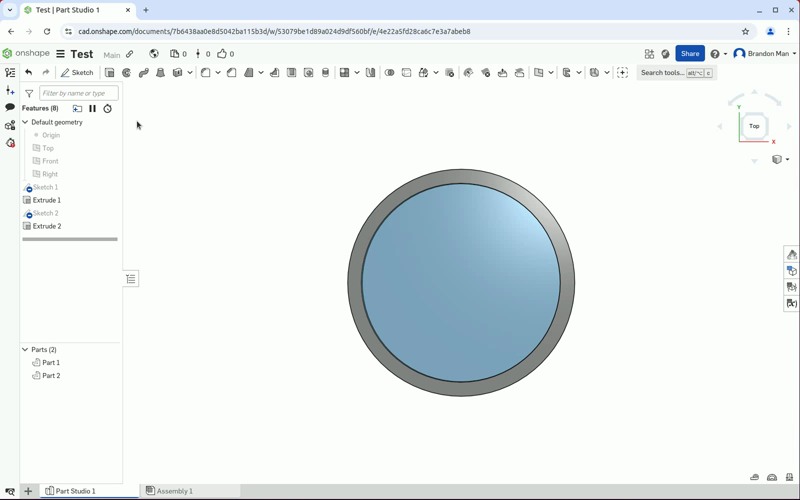
key(shift+h)
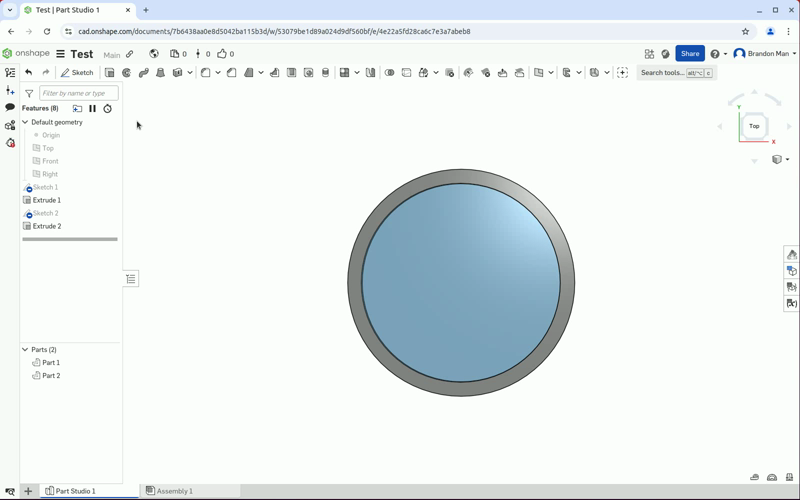
mouse_move(73, 189)
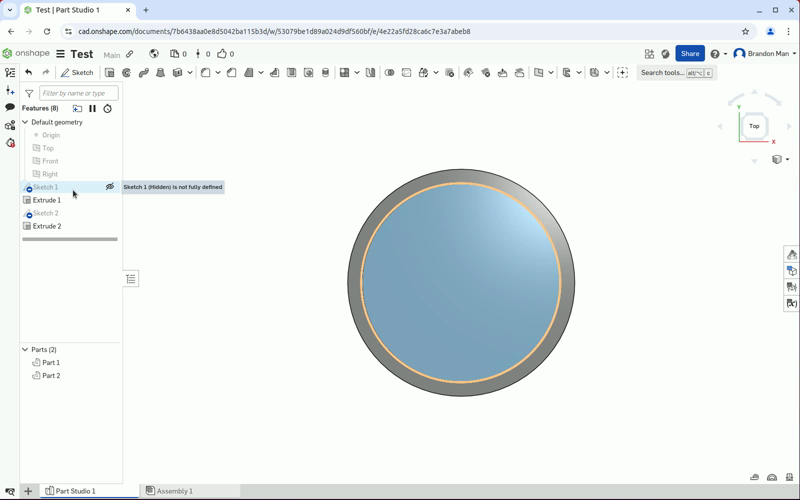
click(73, 189)
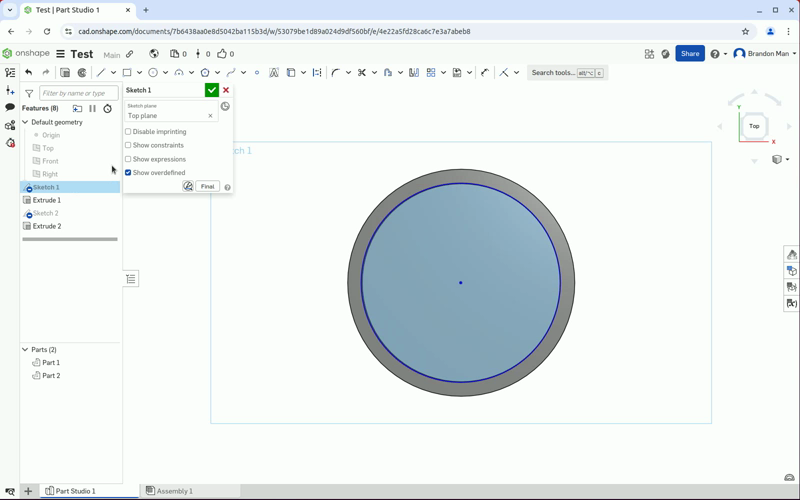
mouse_move(229, 92)
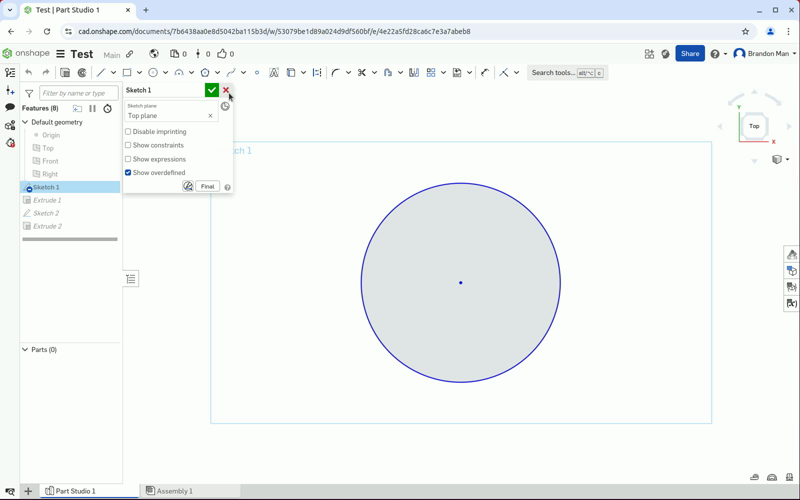
click(229, 92)
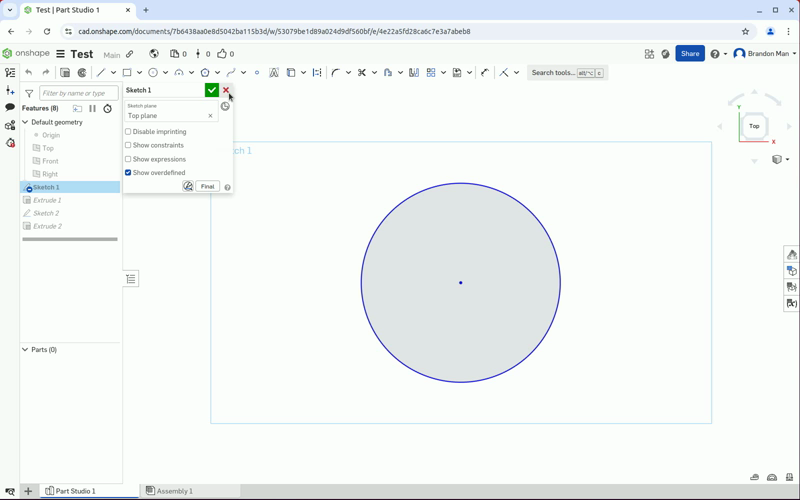
key(shift+s)
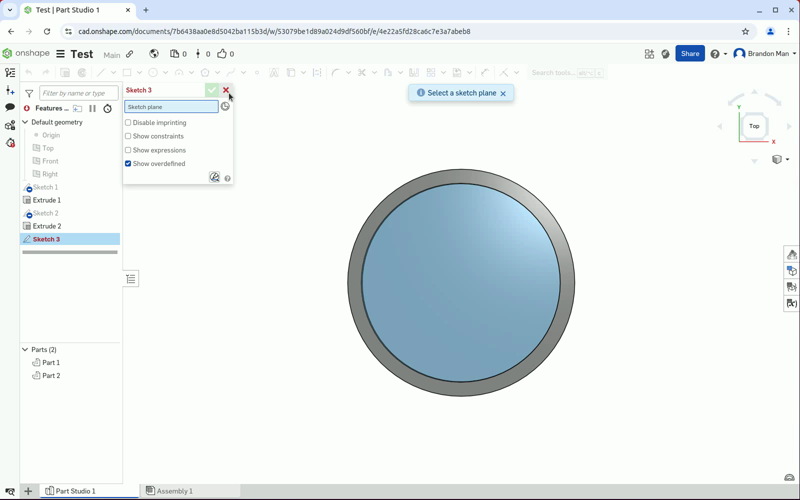
mouse_move(73, 150)
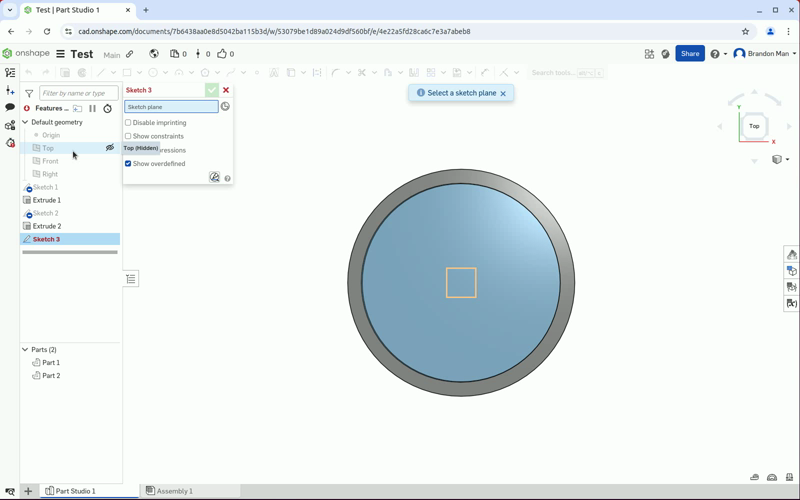
click(73, 150)
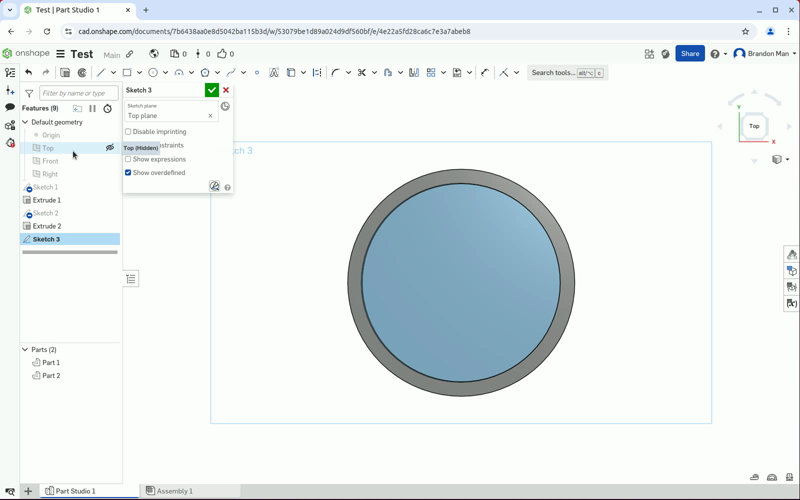
mouse_move(73, 352)
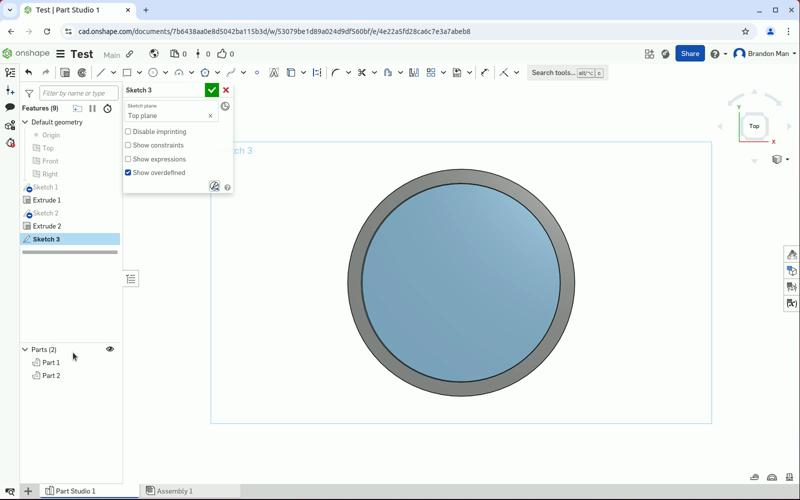
key(y)
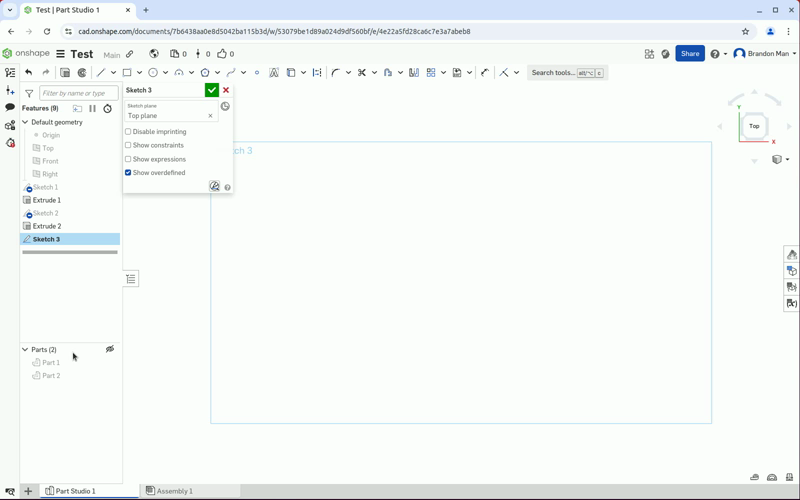
key(c)
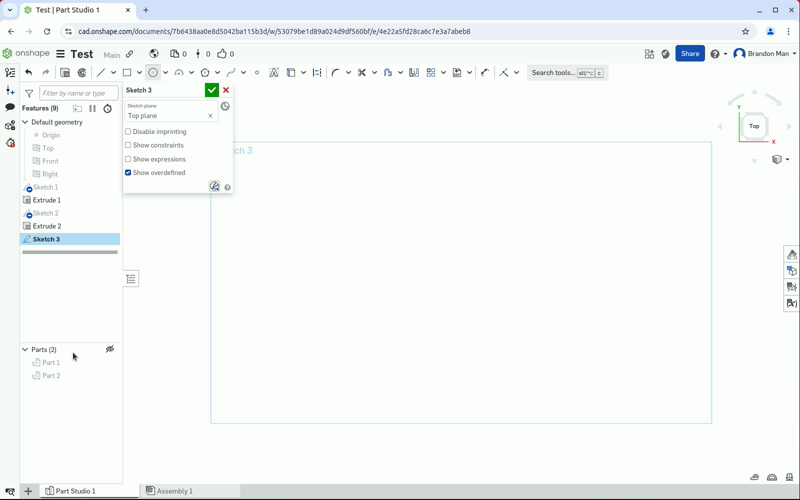
key_down(shift)
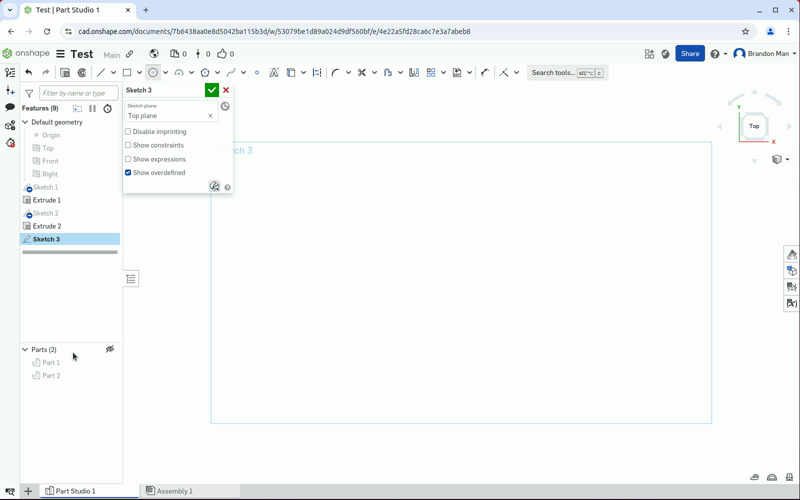
mouse_move(460, 282)
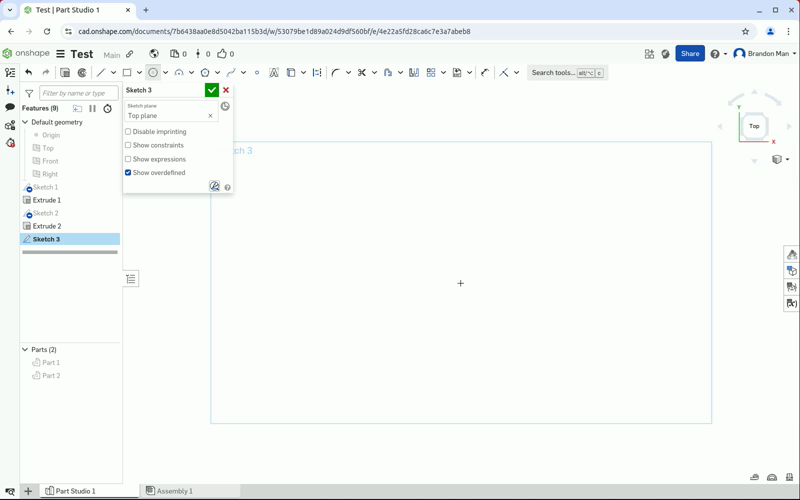
click(460, 282)
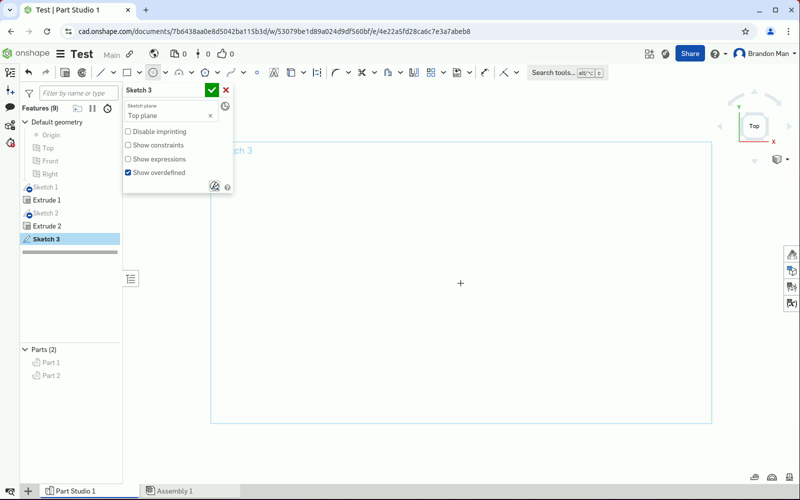
key_up(shift)
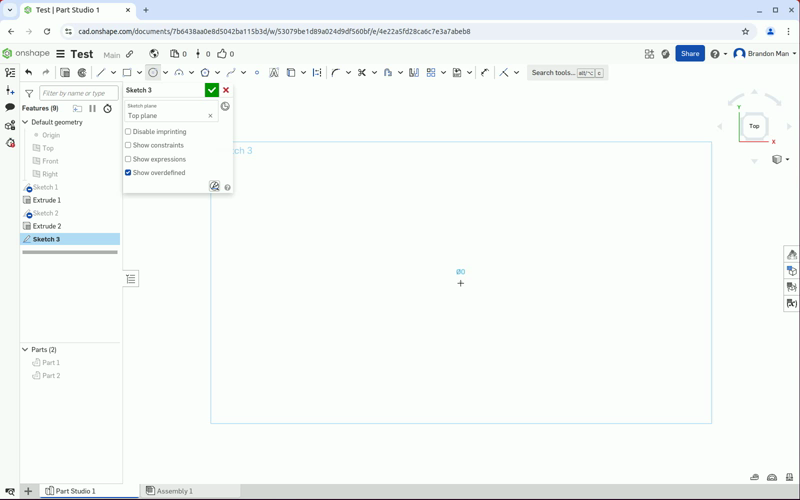
mouse_move(560, 282)
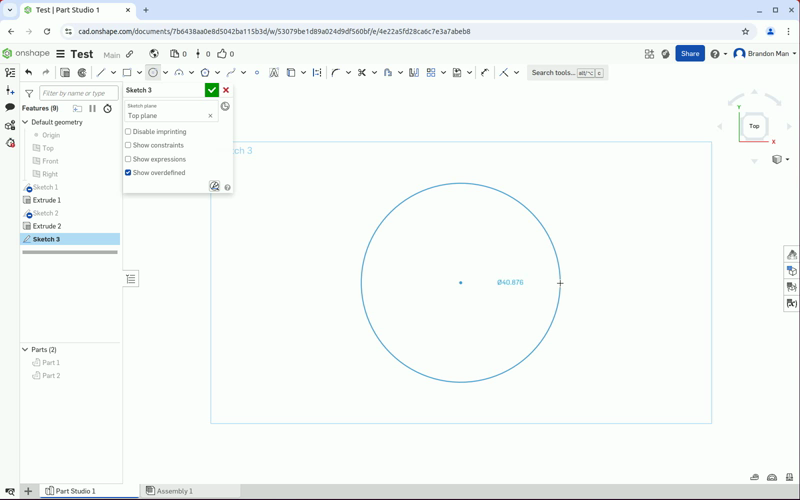
click(560, 282)
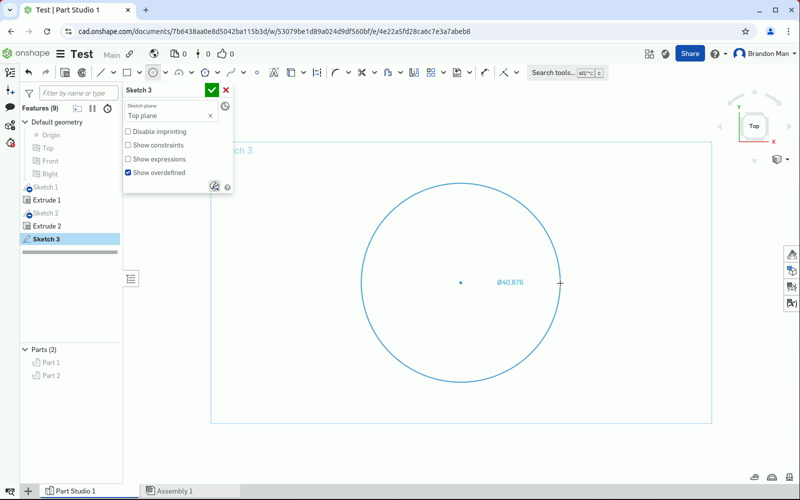
key(esc)
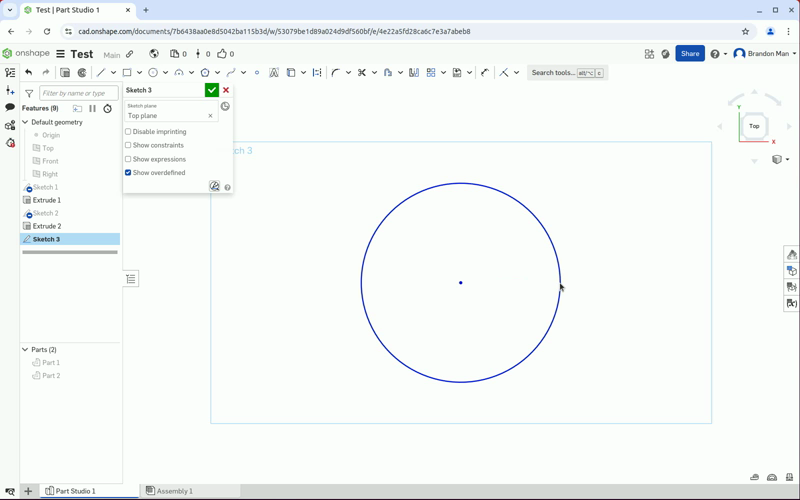
mouse_move(411, 297)
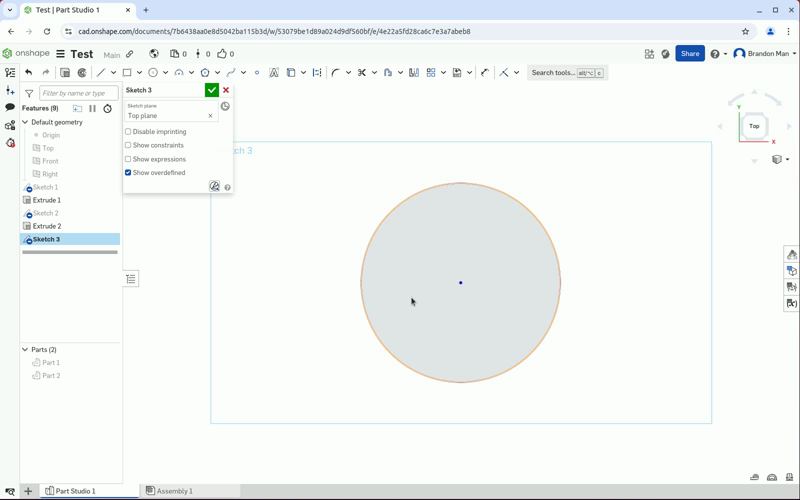
click(411, 297)
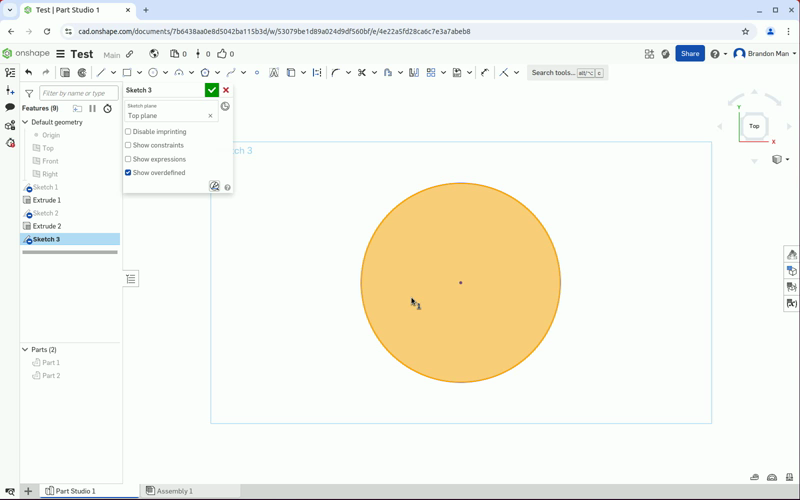
mouse_move(73, 352)
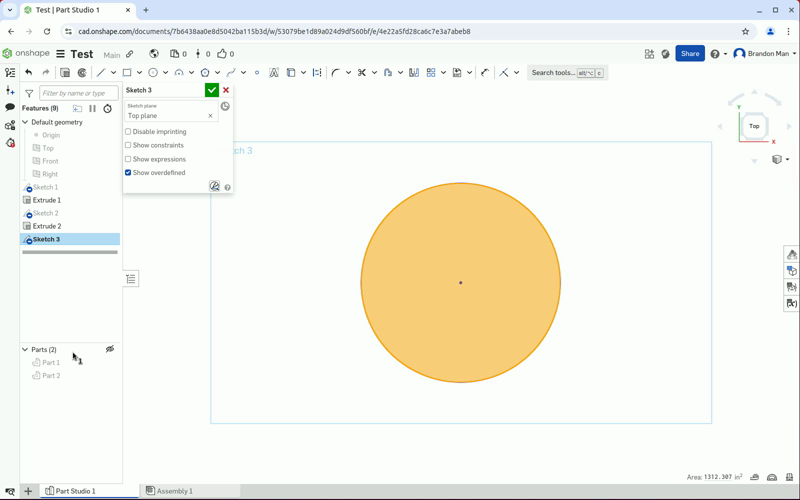
key(shift+y)
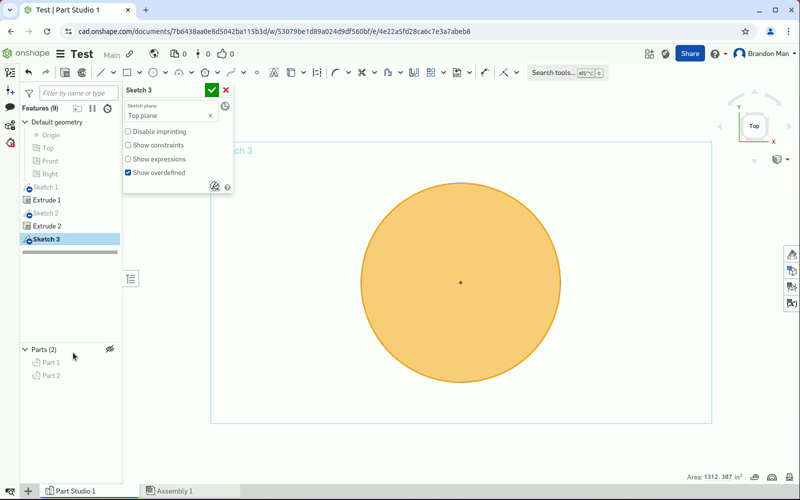
key(shift+e)
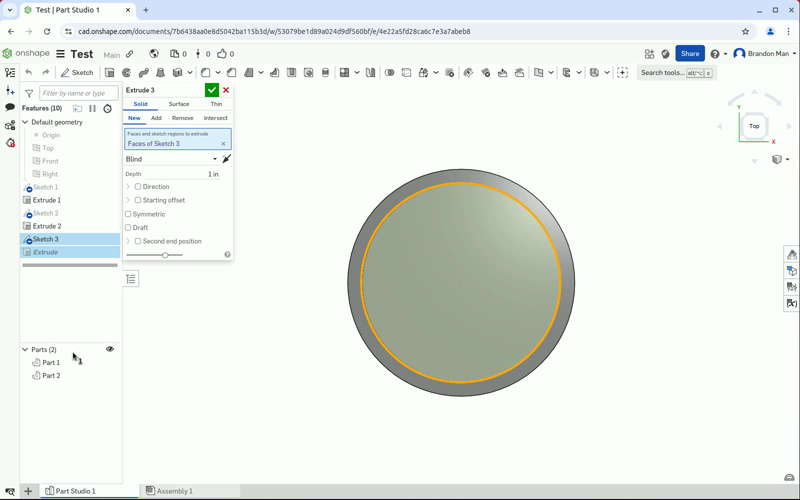
mouse_move(143, 106)
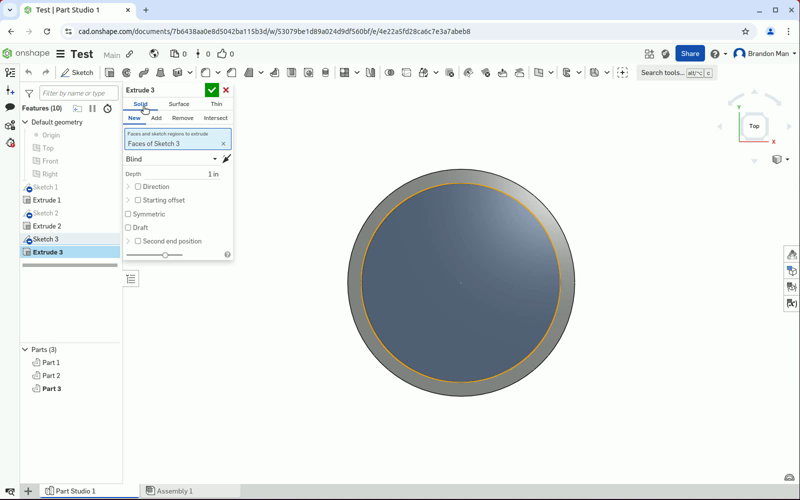
click(143, 106)
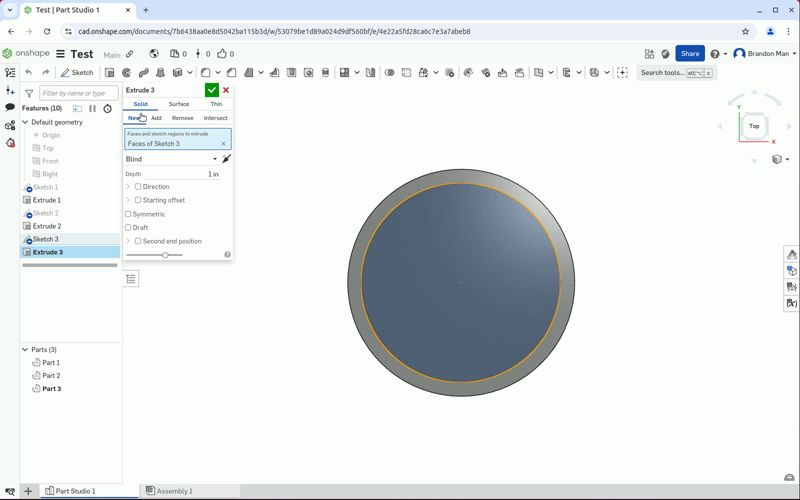
mouse_move(137, 120)
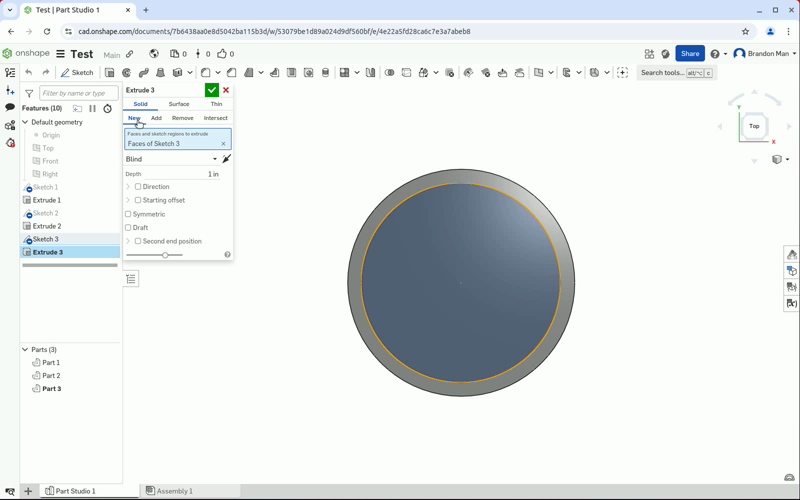
click(137, 120)
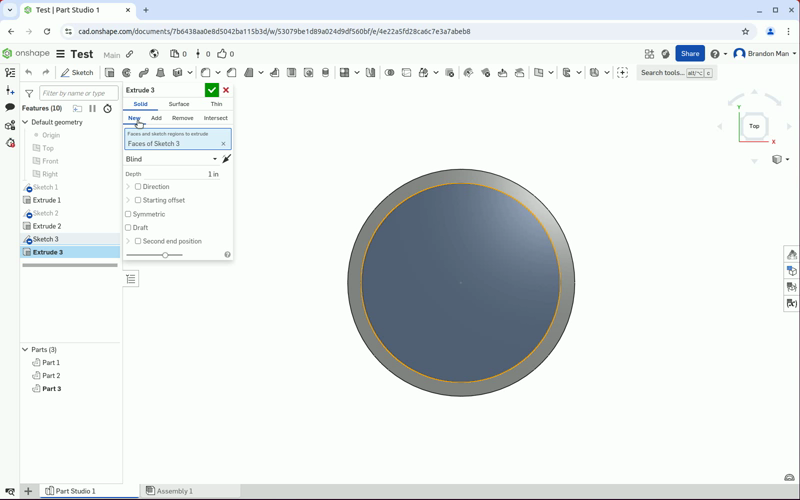
key(tab, 4)
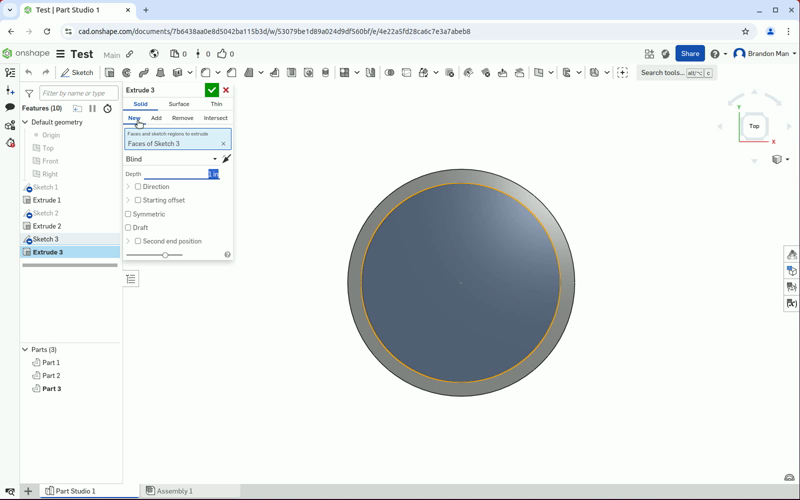
text(7.462)
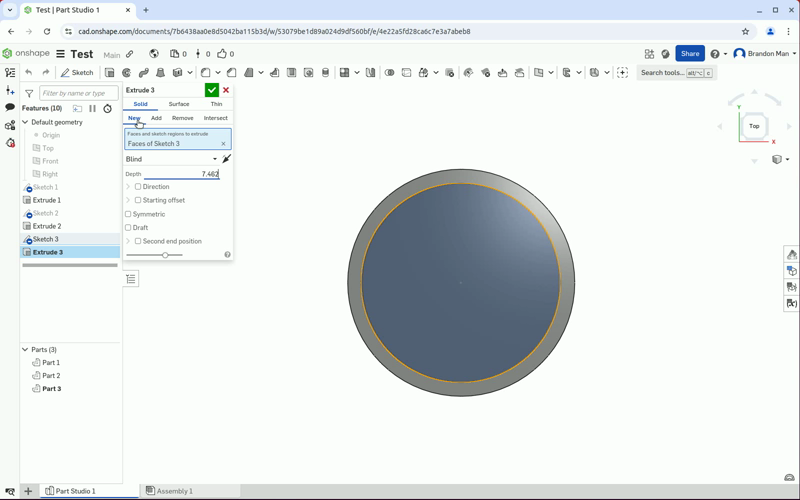
key(enter)
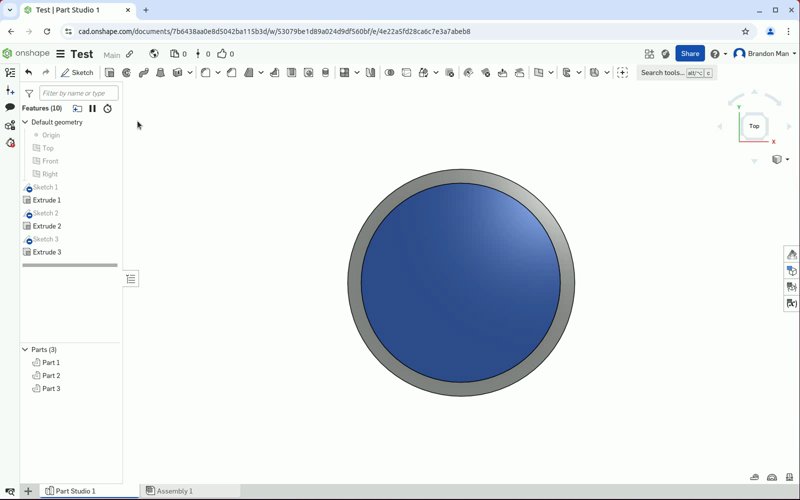
key(shift+h)
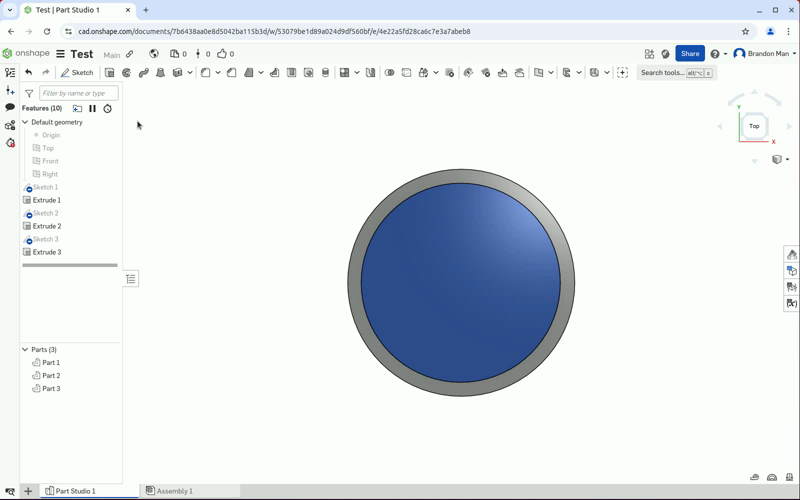
key(shift+h)
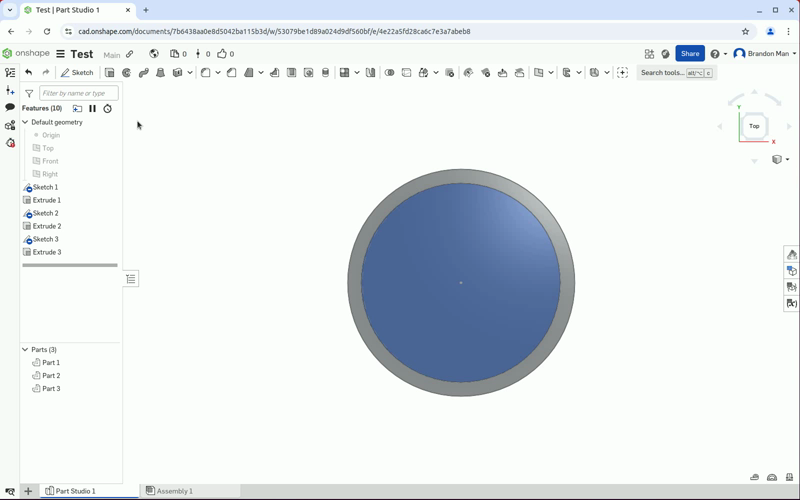
key(shift+7)
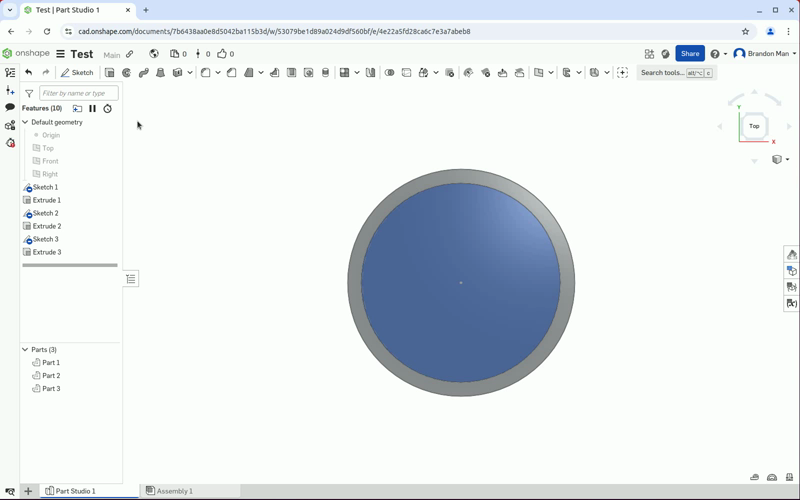
key(up, 3)
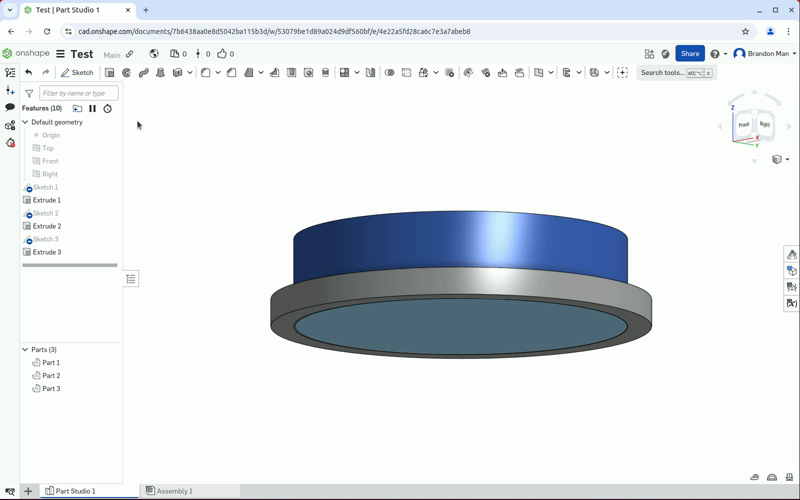
key(left, 3)
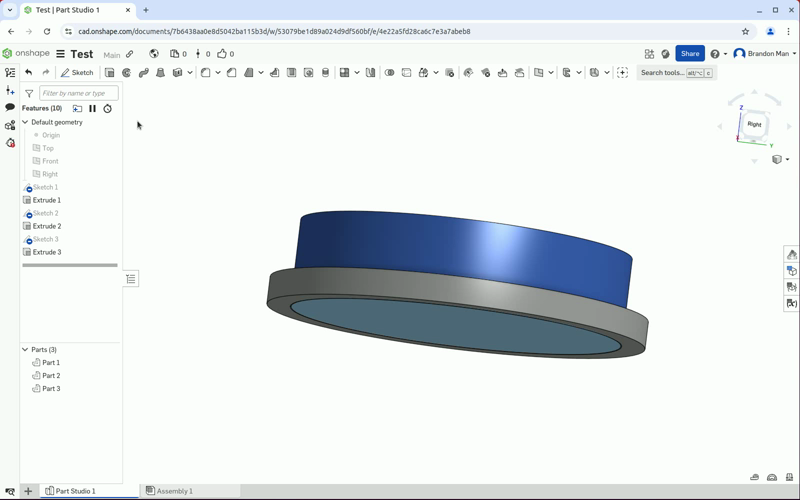
key(right, 3)
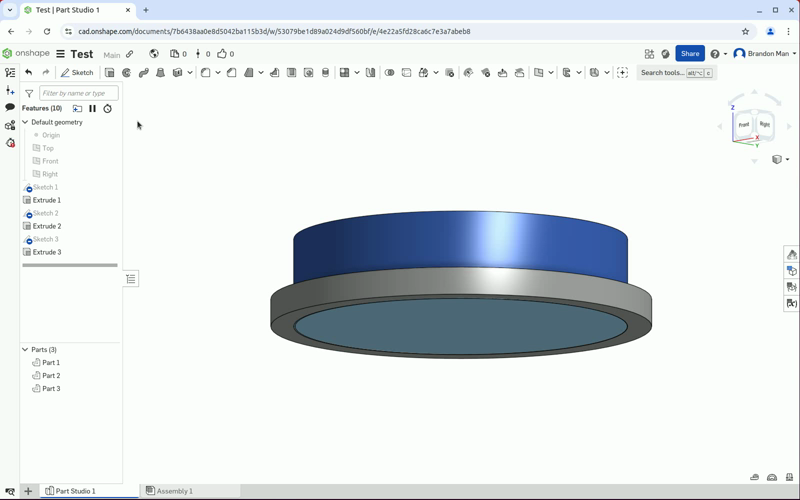
key(down, 3)
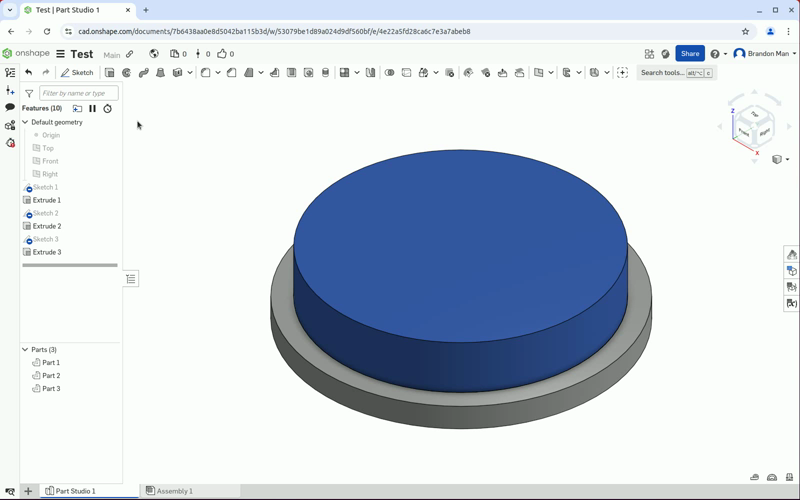
mouse_move(73, 189)
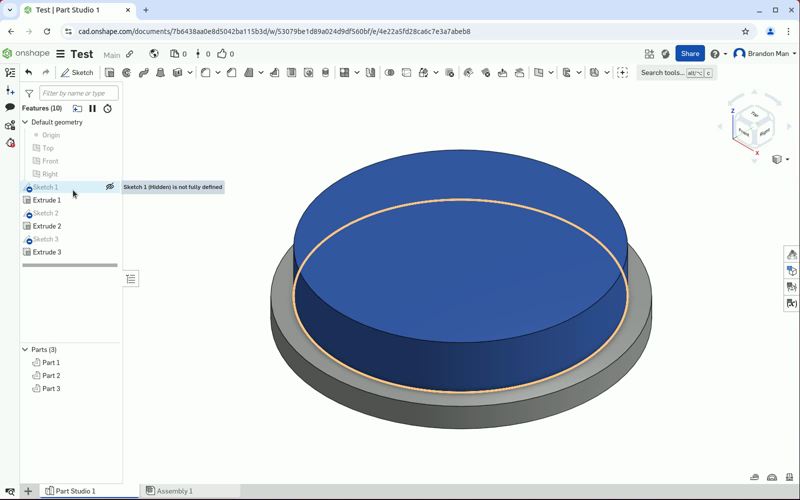
click(73, 189)